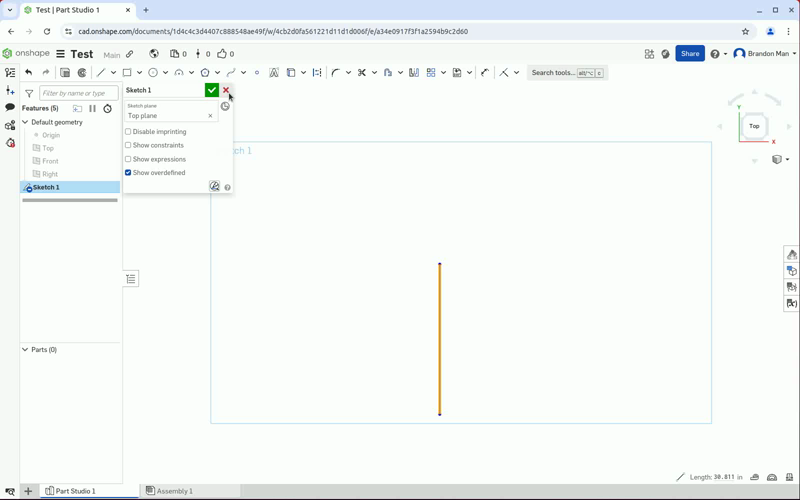
key(shift+h)
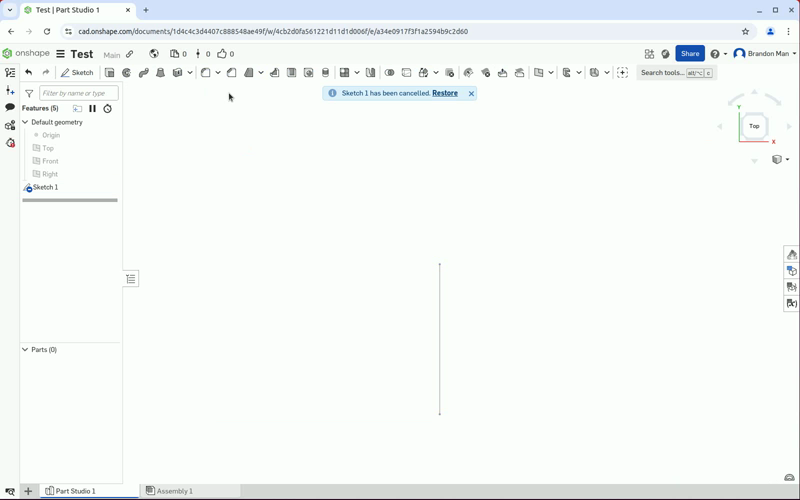
key(shift+s)
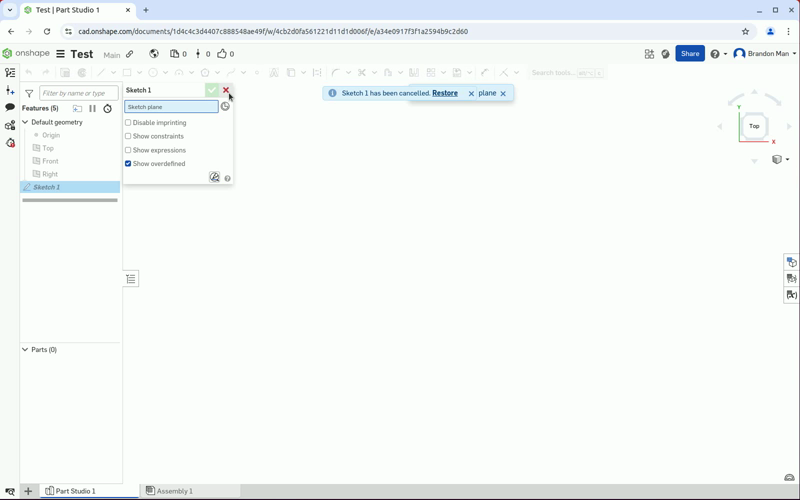
mouse_move(73, 150)
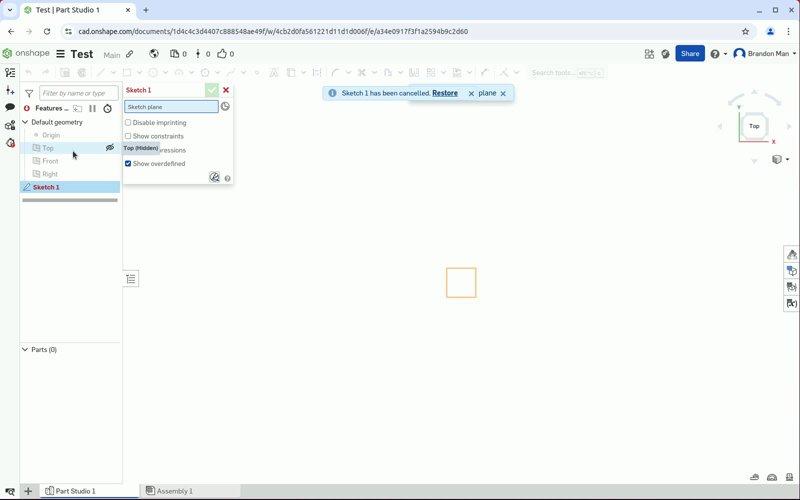
click(73, 150)
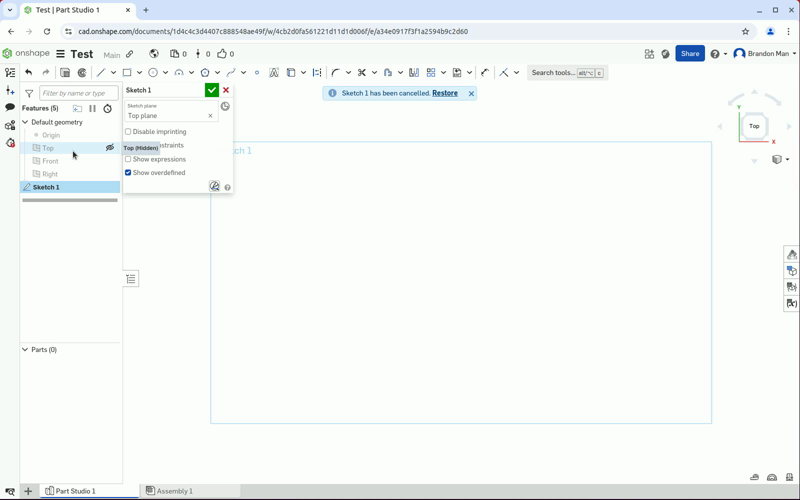
mouse_move(73, 352)
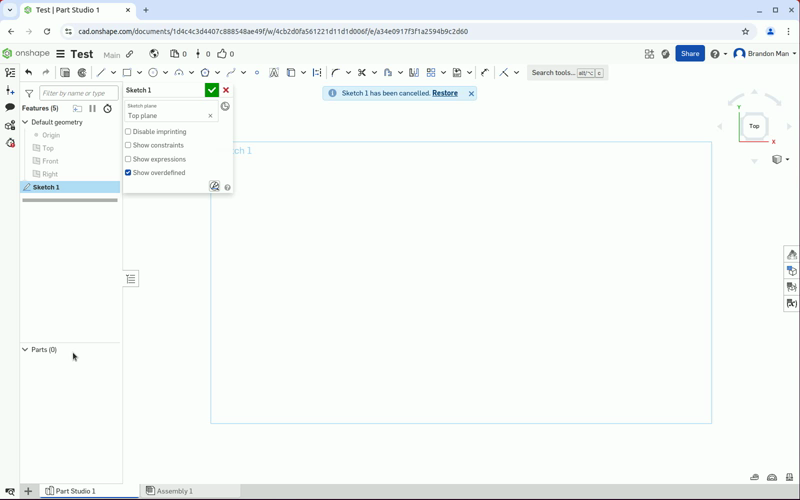
key(y)
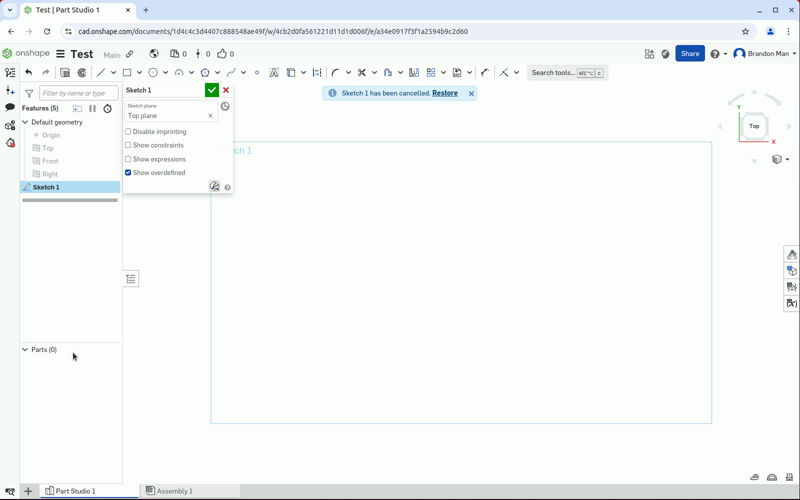
key(l)
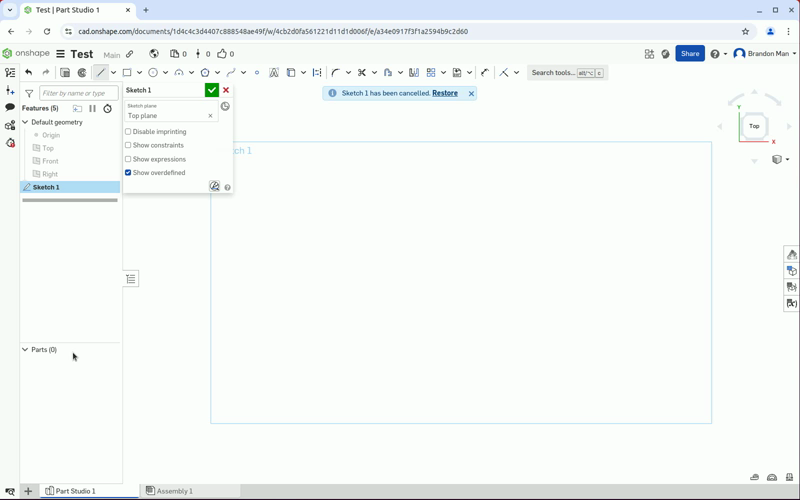
key_down(shift)
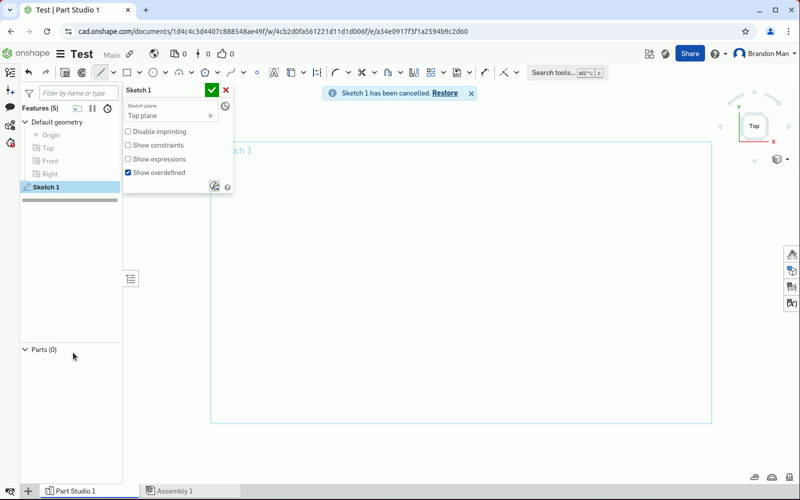
mouse_move(395, 261)
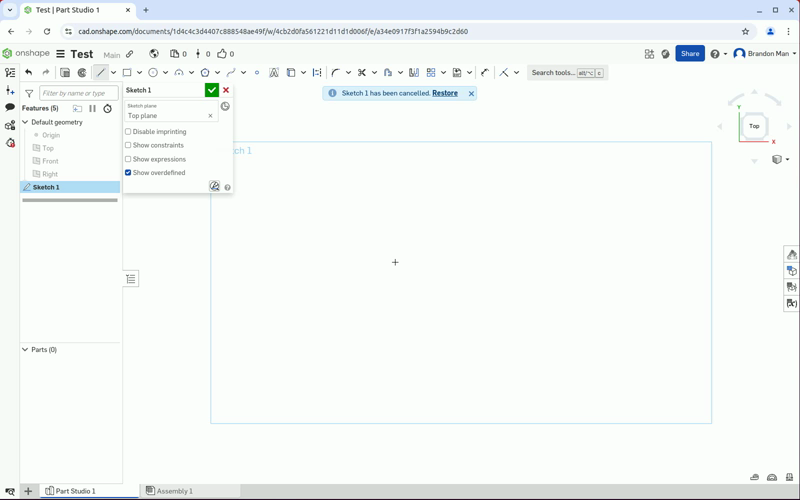
click(395, 261)
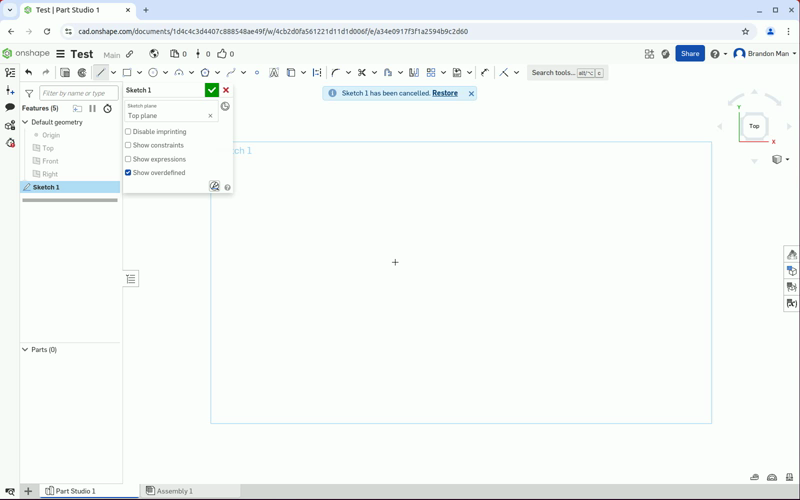
key_up(shift)
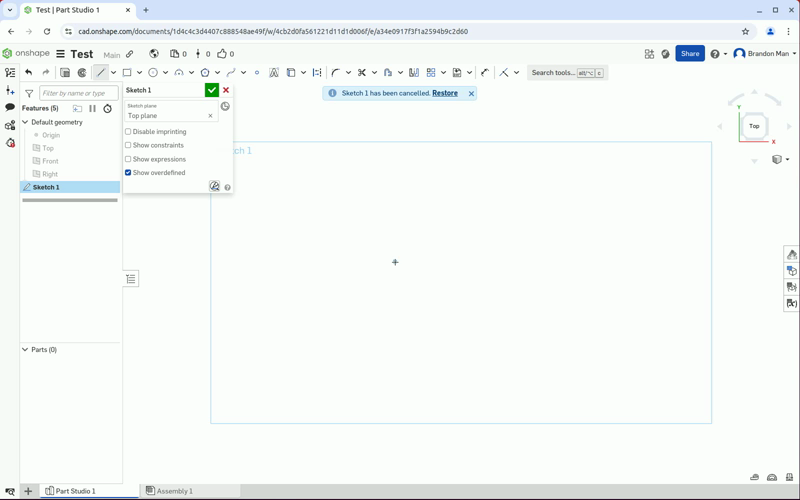
key_down(shift)
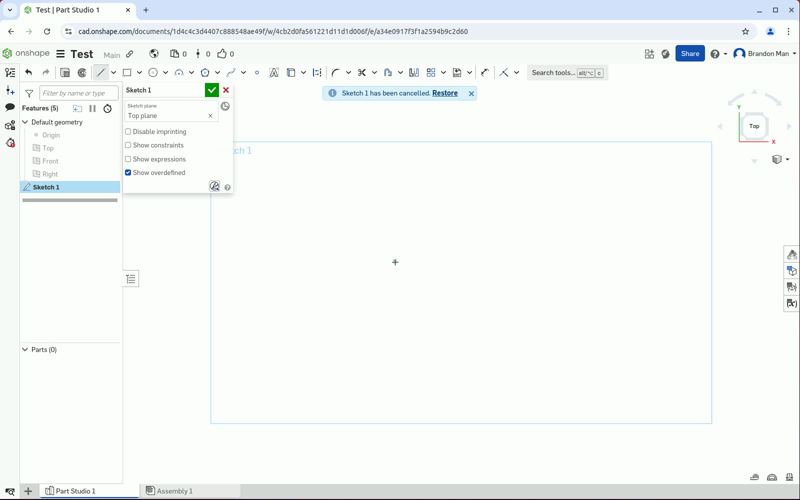
mouse_move(460, 261)
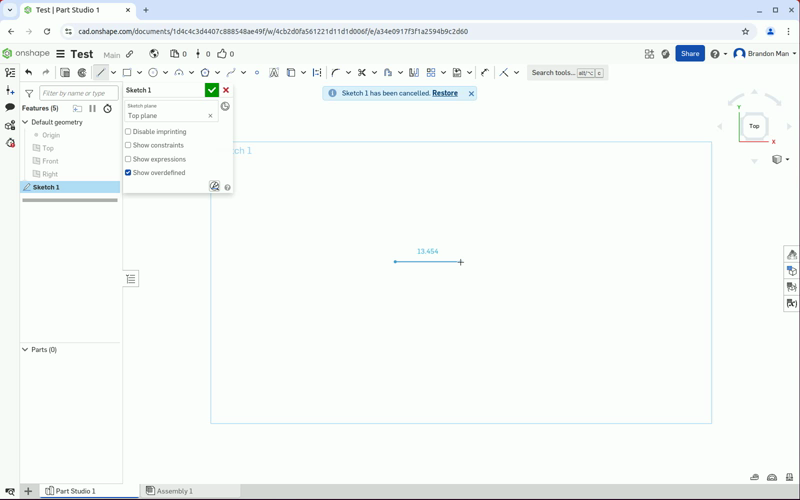
click(460, 261)
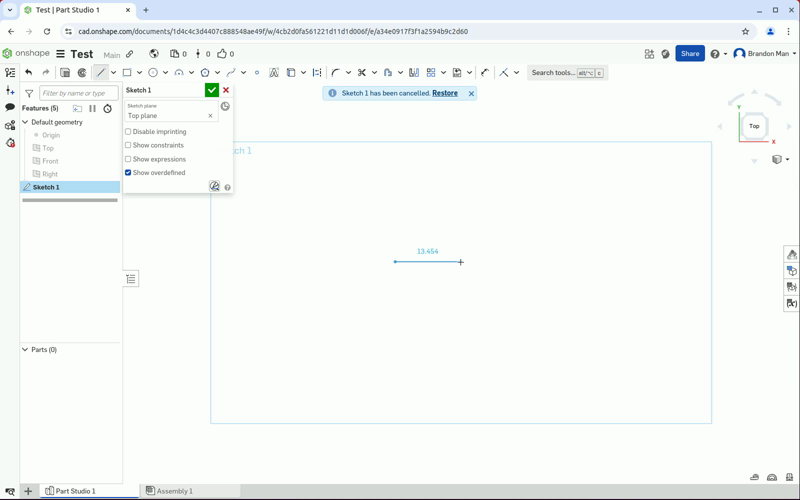
key_up(shift)
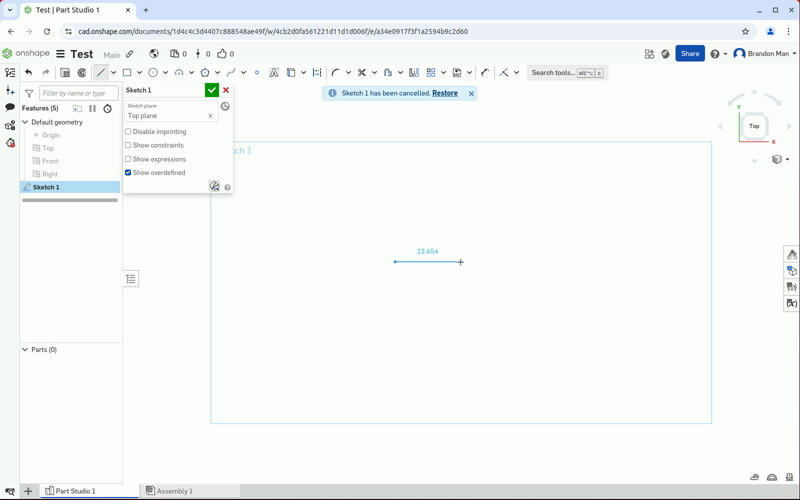
key_down(shift)
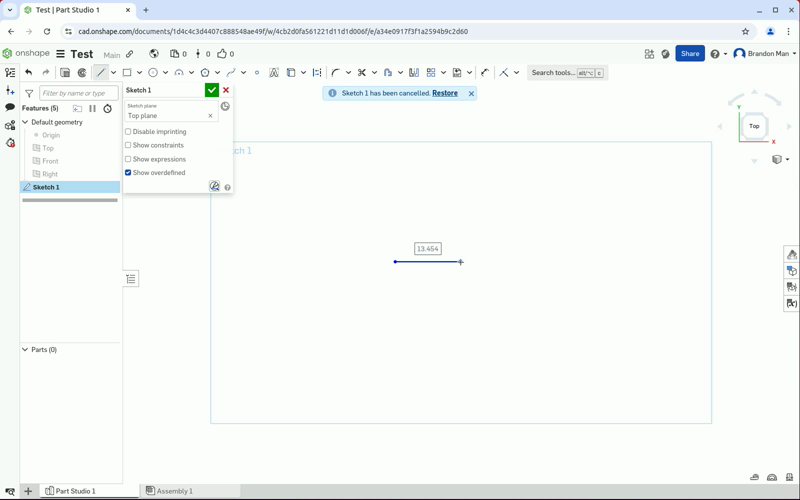
mouse_move(460, 170)
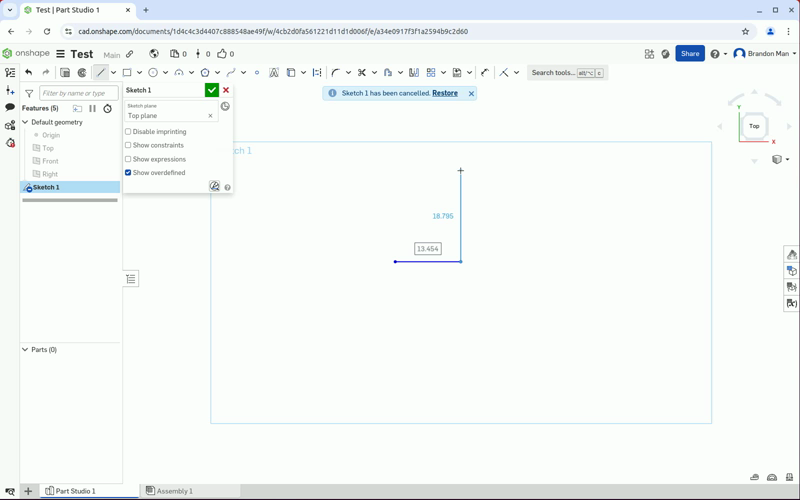
click(460, 170)
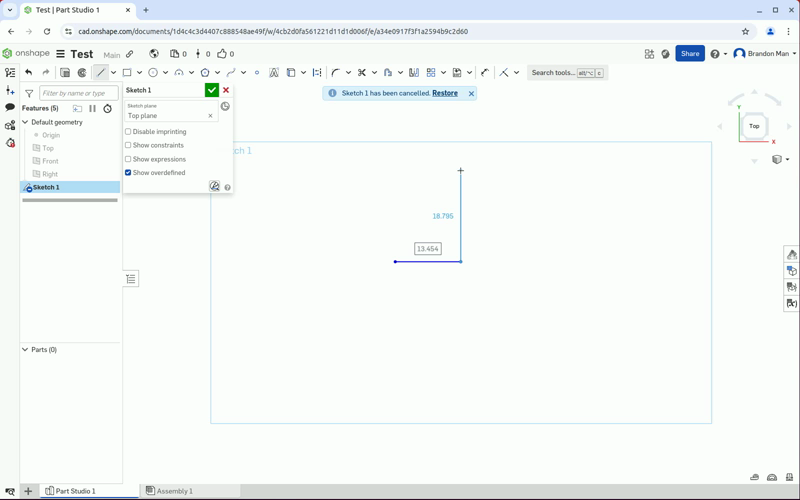
key_up(shift)
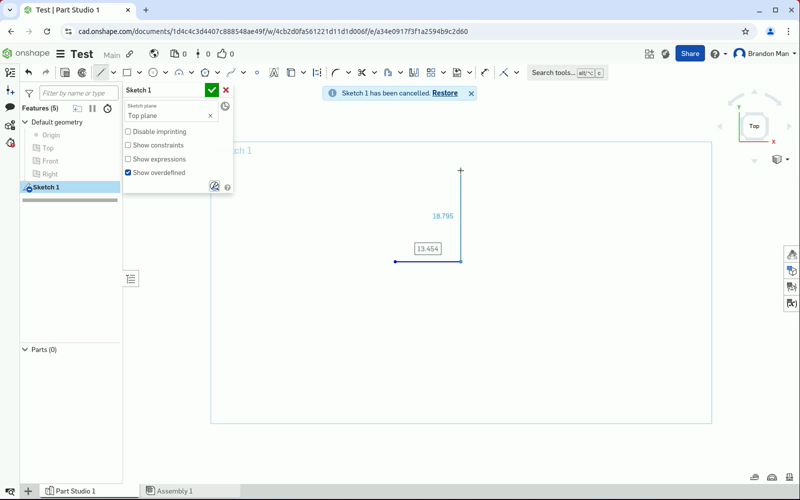
key_down(shift)
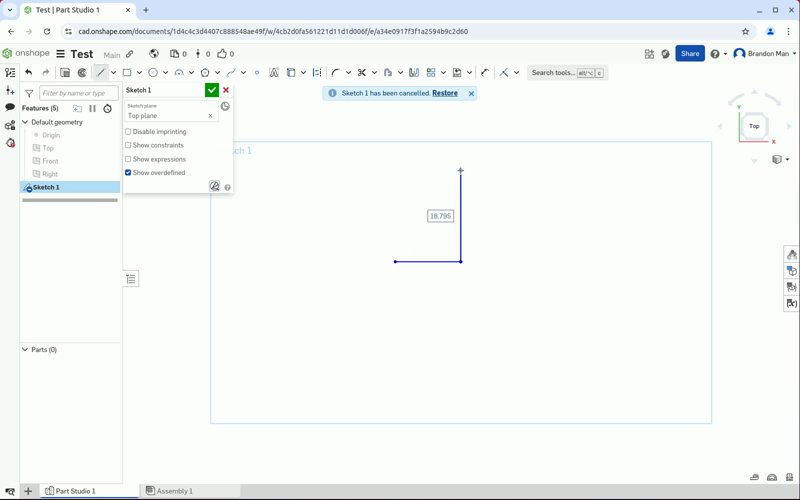
mouse_move(395, 170)
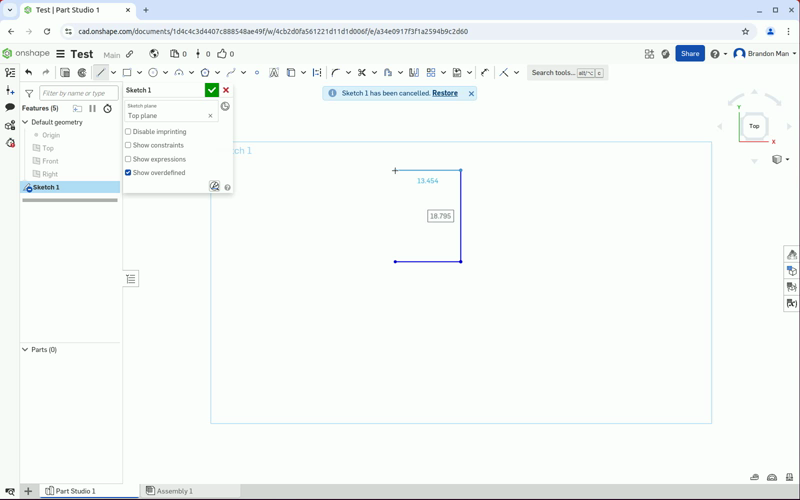
click(395, 170)
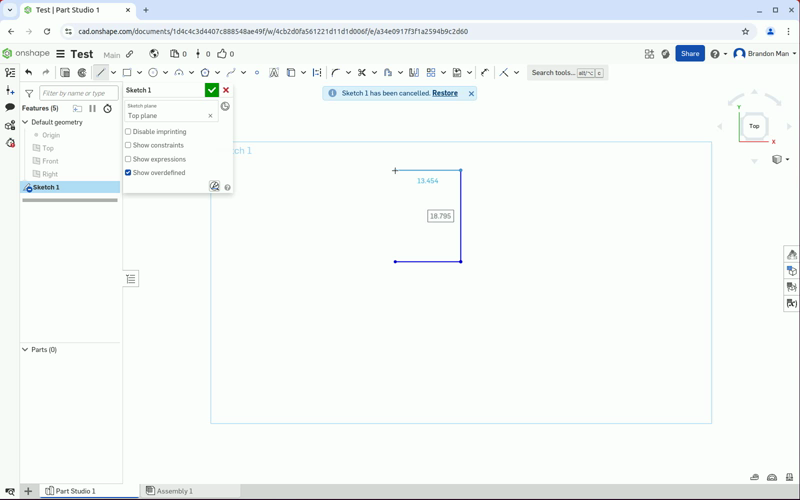
key_up(shift)
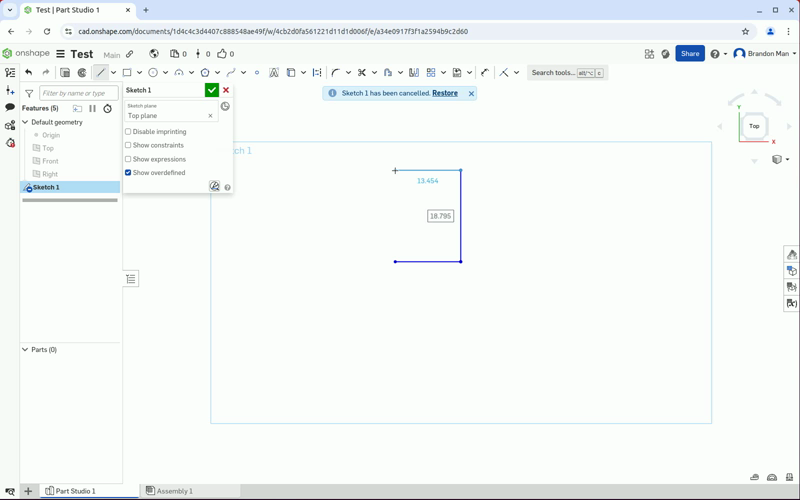
key_down(shift)
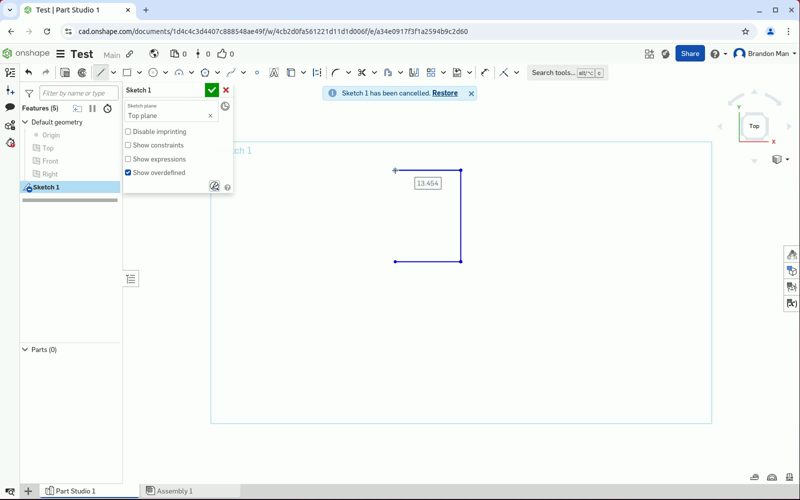
mouse_move(395, 261)
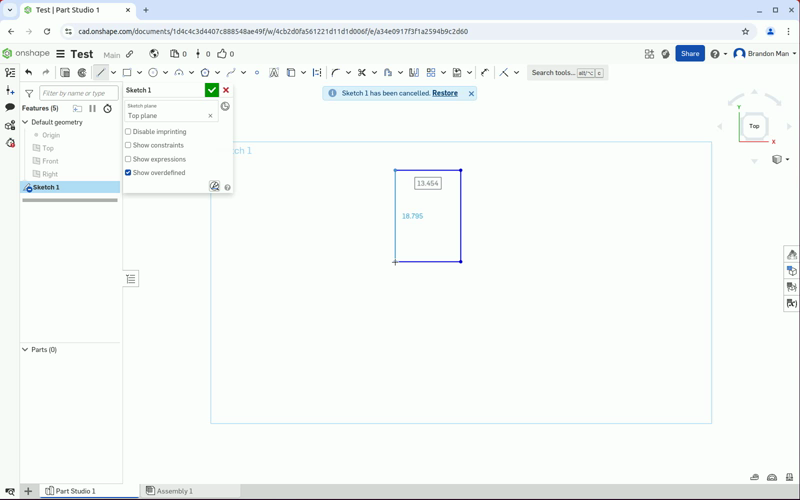
key_up(shift)
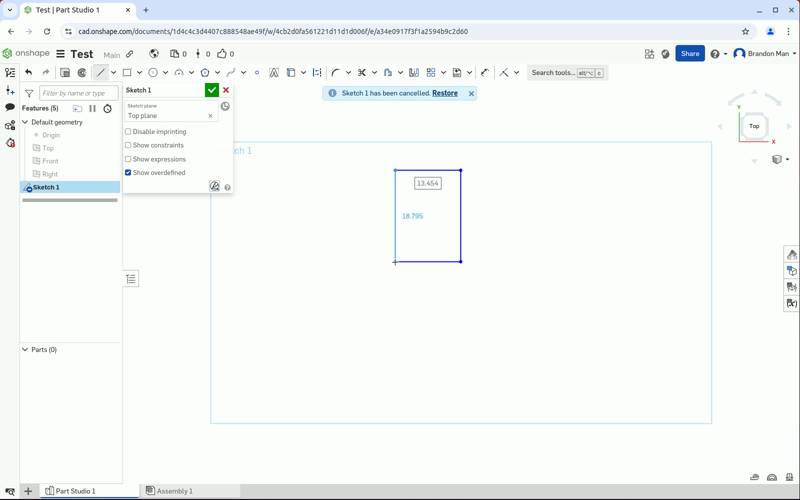
click(395, 261)
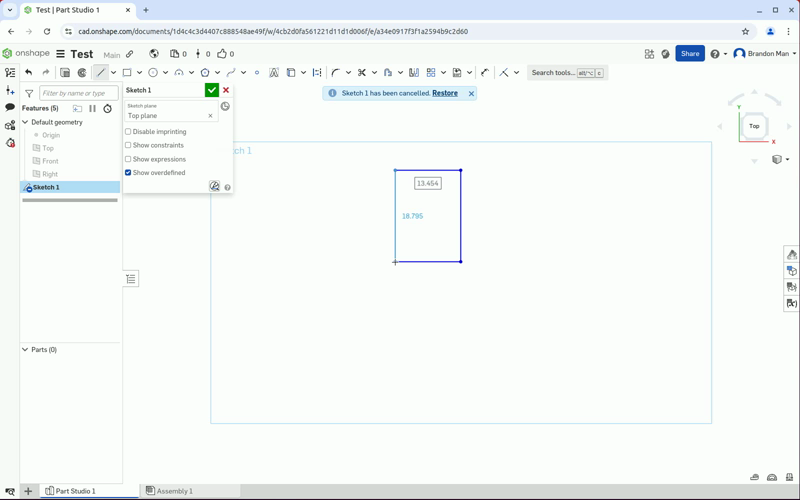
key(esc)
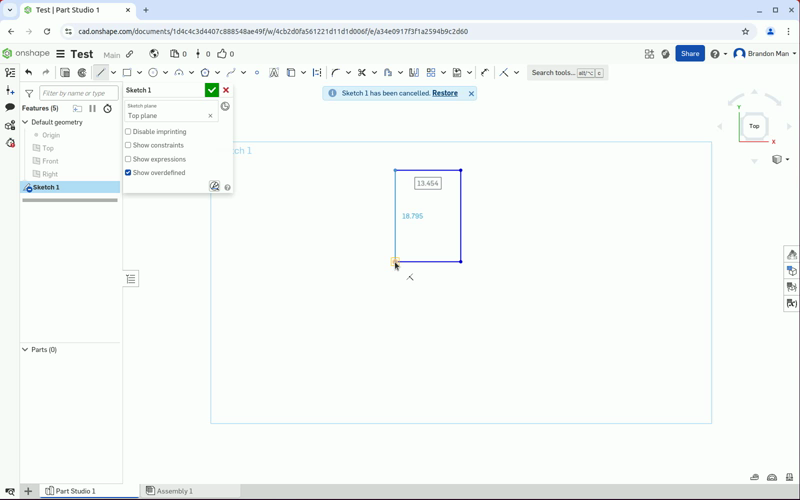
mouse_move(425, 204)
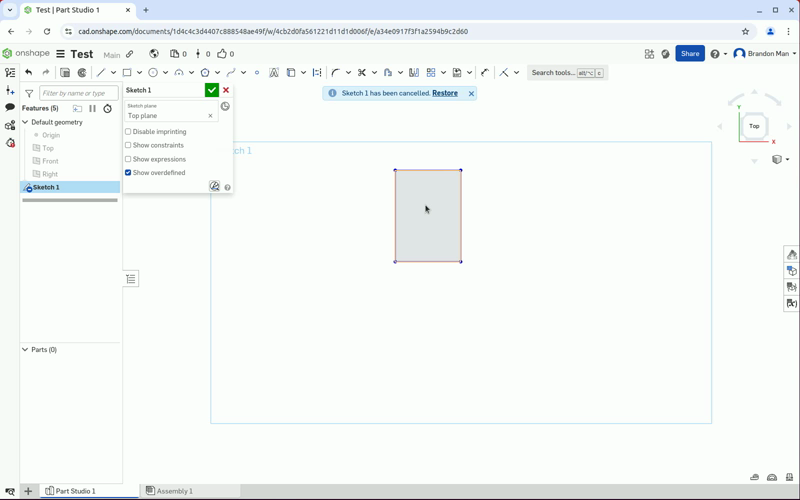
click(425, 204)
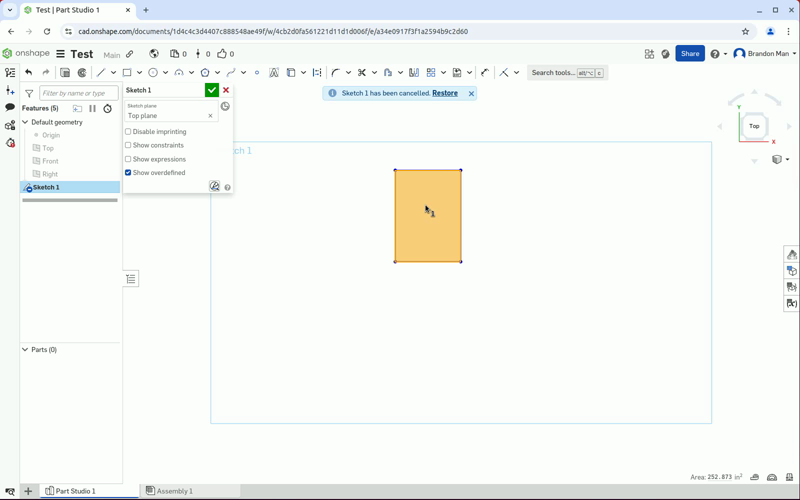
mouse_move(73, 352)
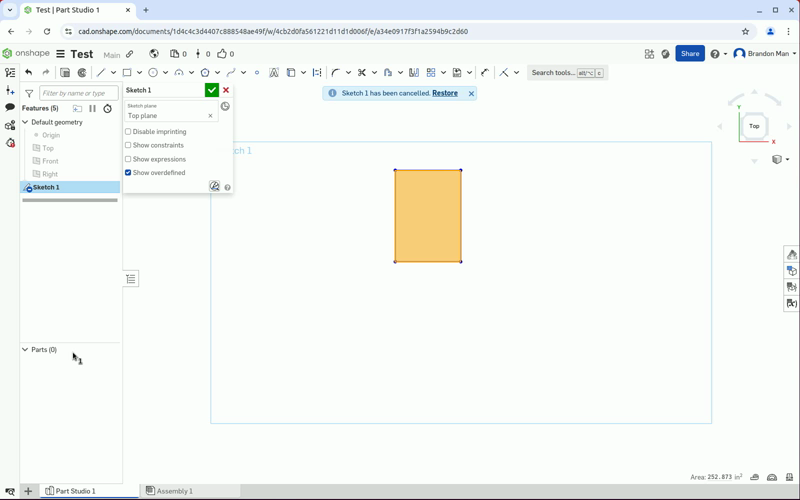
key(shift+y)
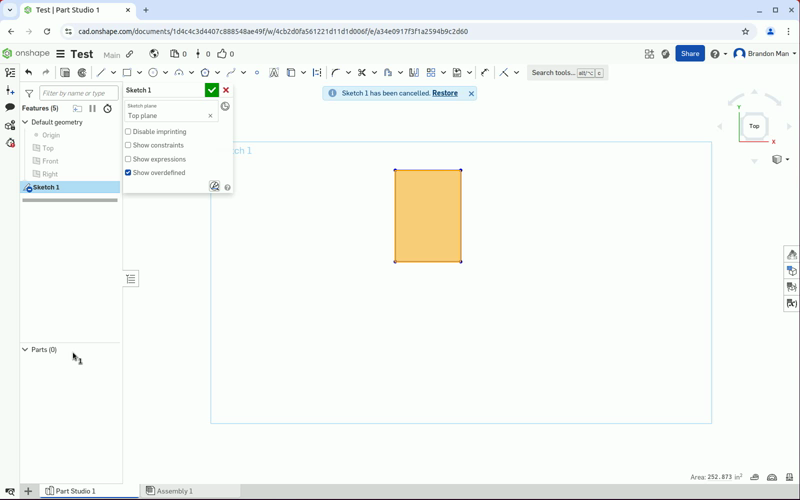
key(shift+e)
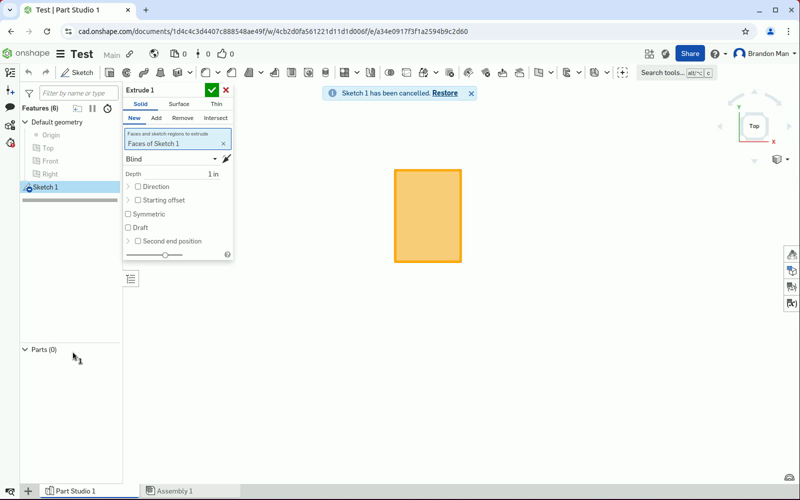
mouse_move(143, 106)
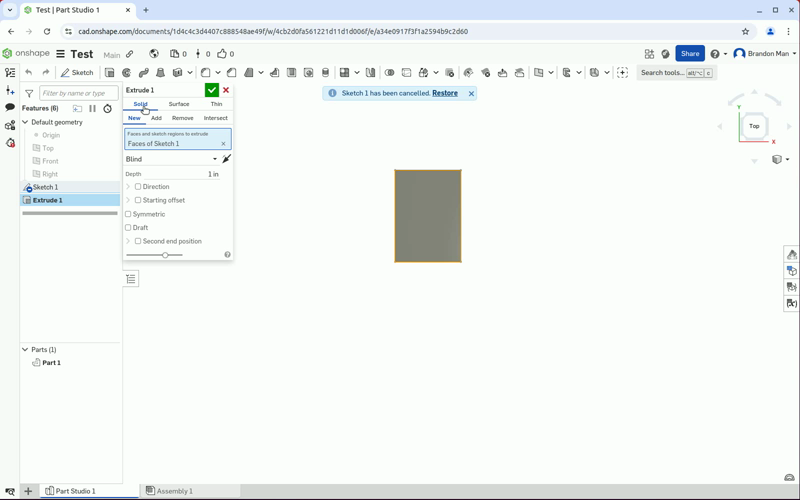
click(143, 106)
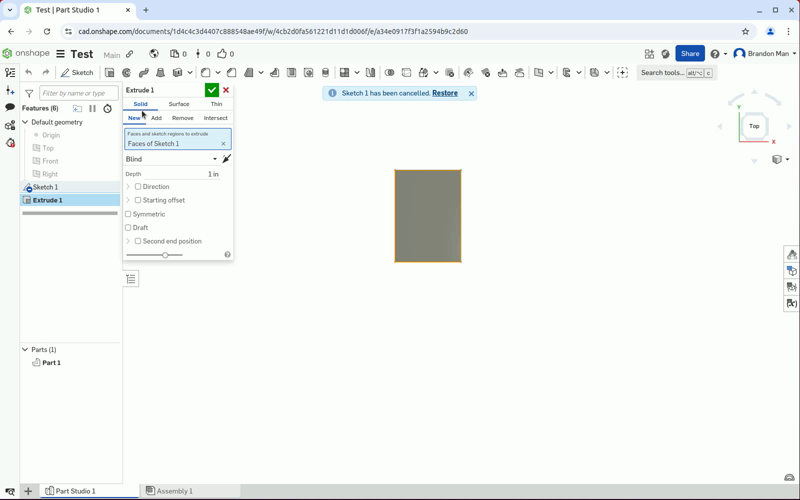
mouse_move(137, 120)
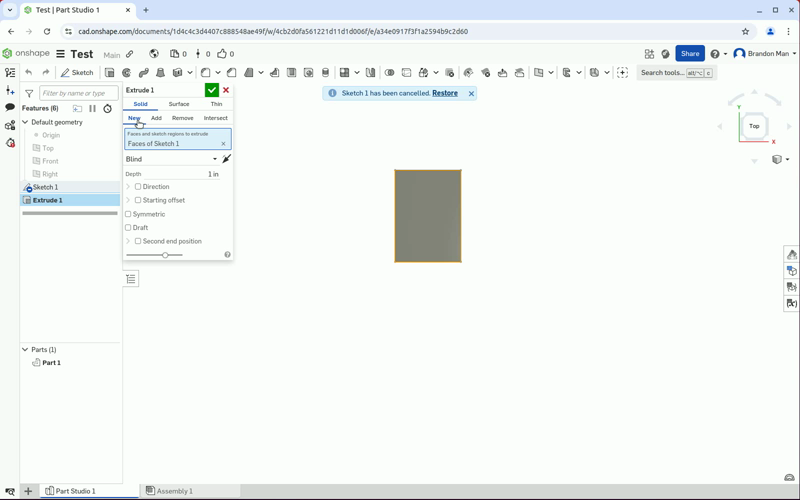
click(137, 120)
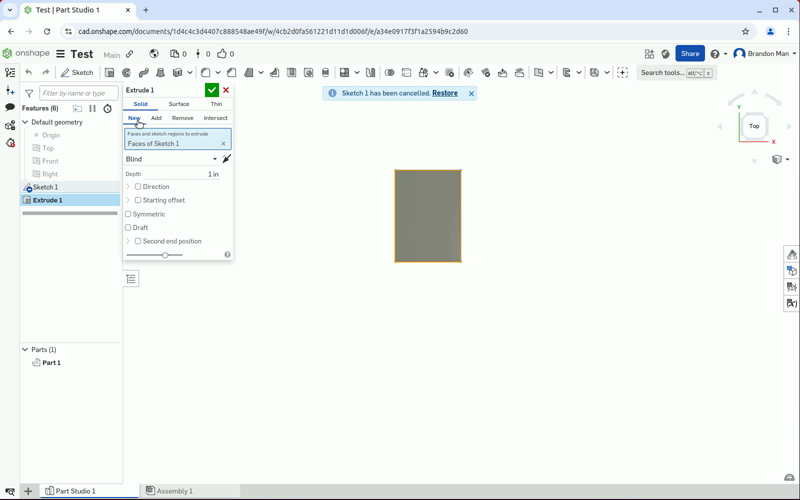
key(tab, 4)
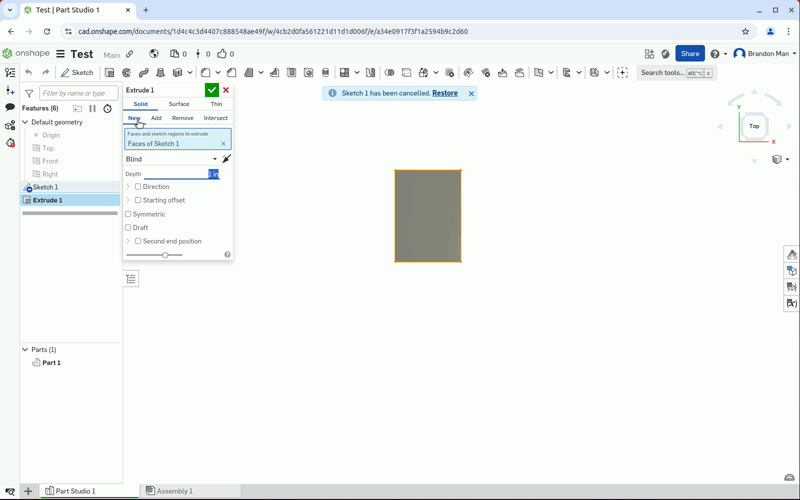
text(7.221)
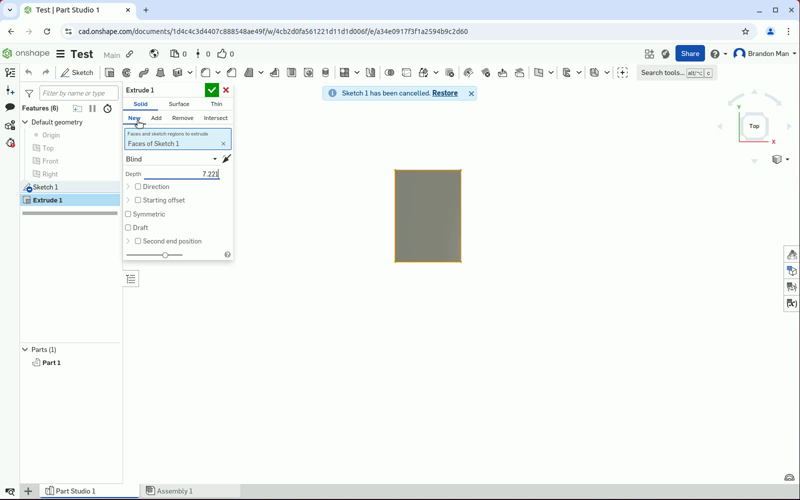
key(enter)
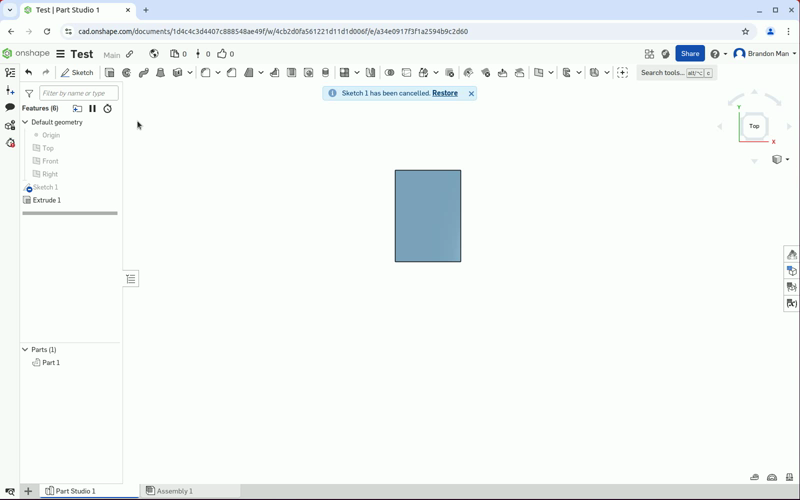
key(shift+h)
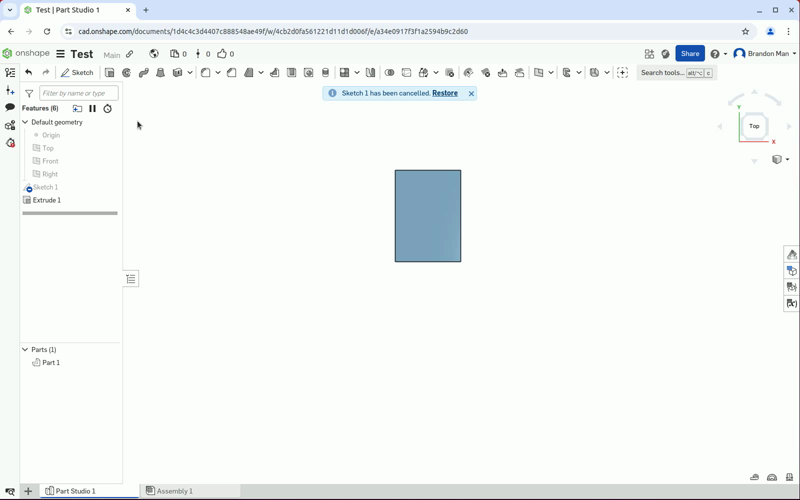
key(shift+h)
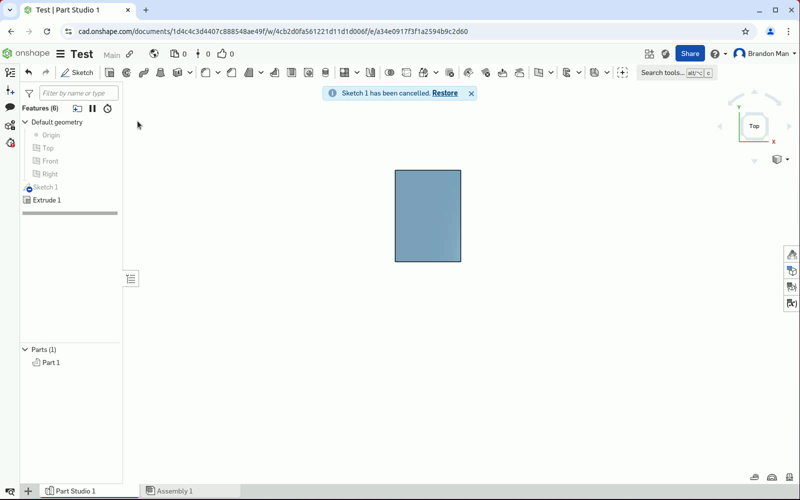
mouse_move(73, 189)
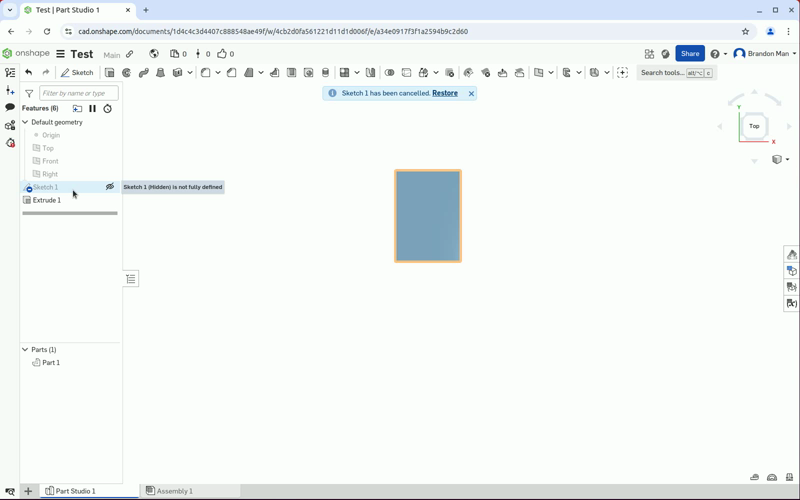
click(73, 189)
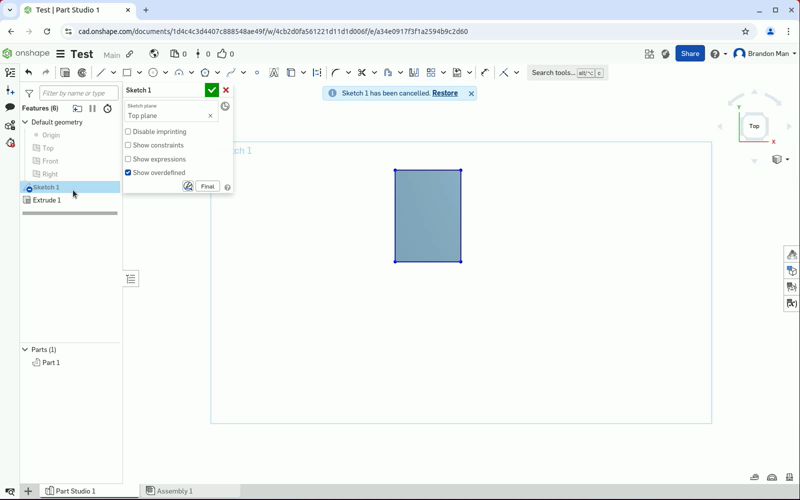
mouse_move(229, 92)
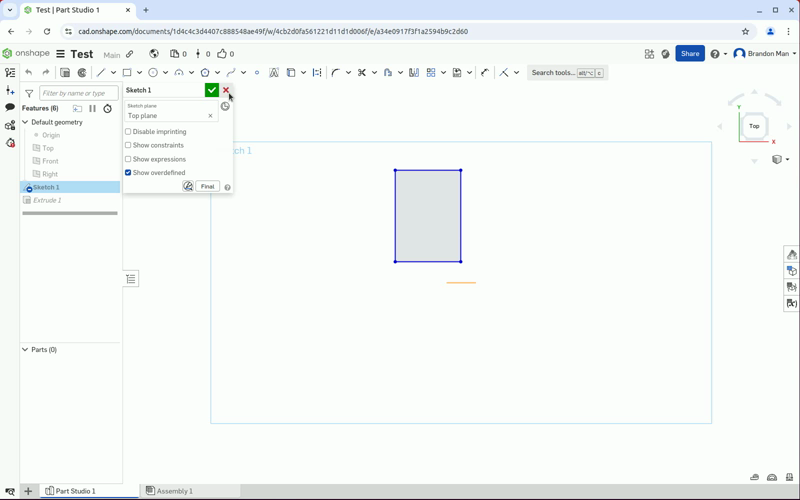
click(229, 92)
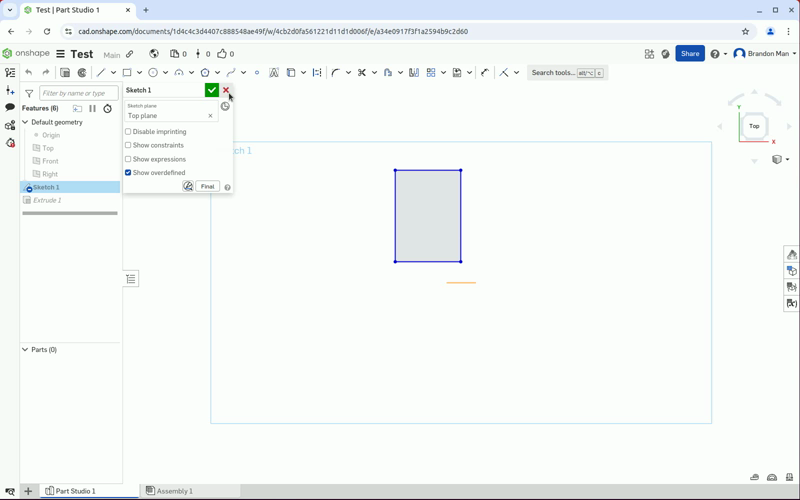
key(shift+s)
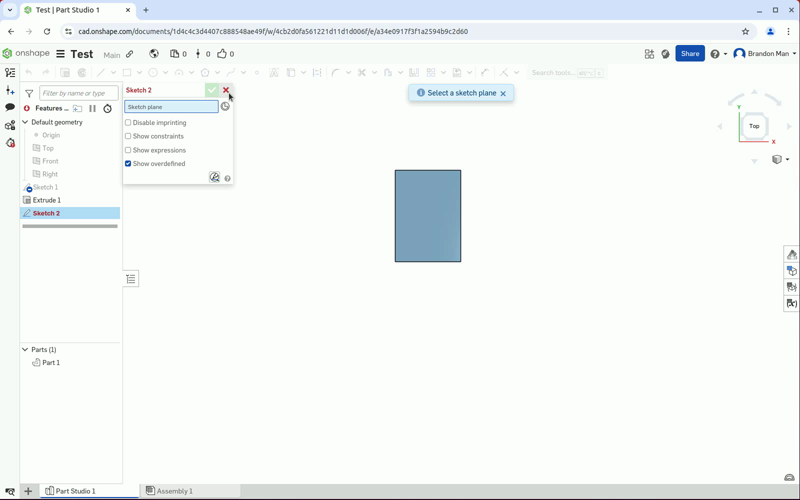
mouse_move(73, 150)
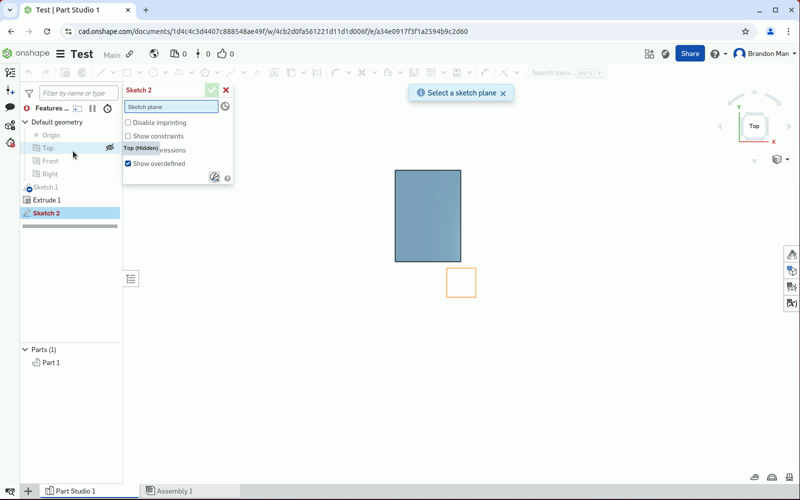
click(73, 150)
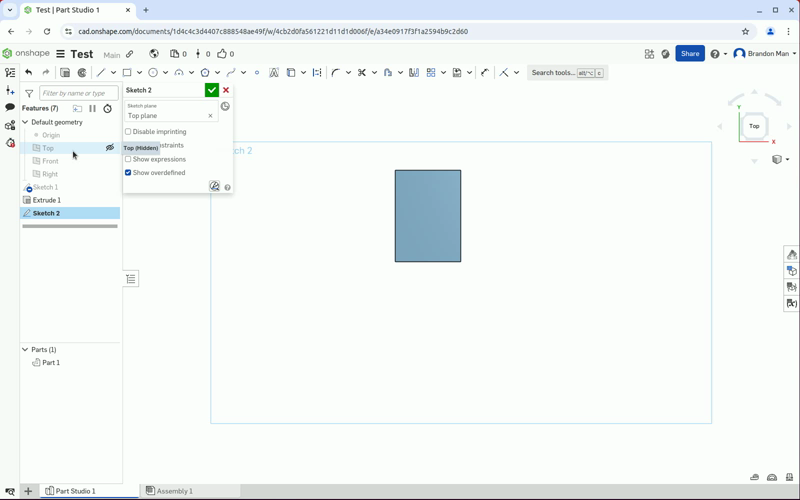
mouse_move(73, 352)
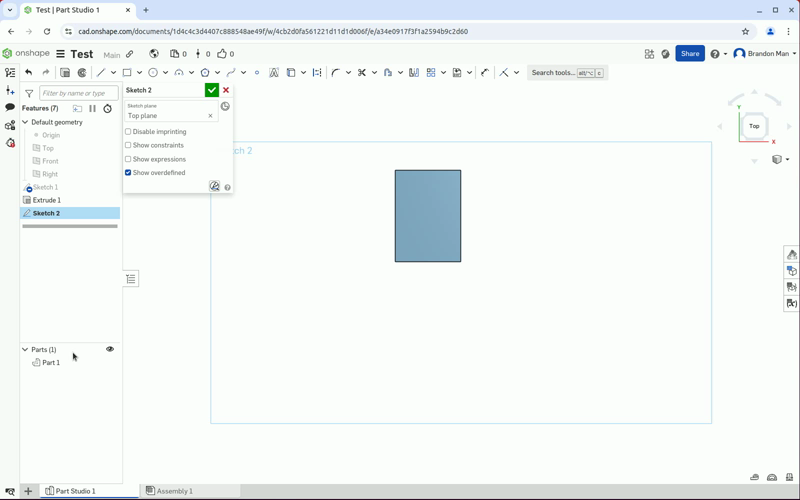
key(y)
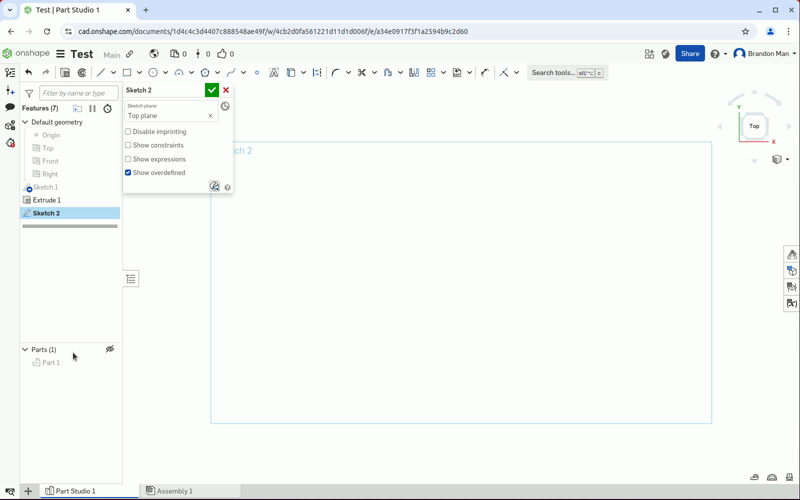
key(l)
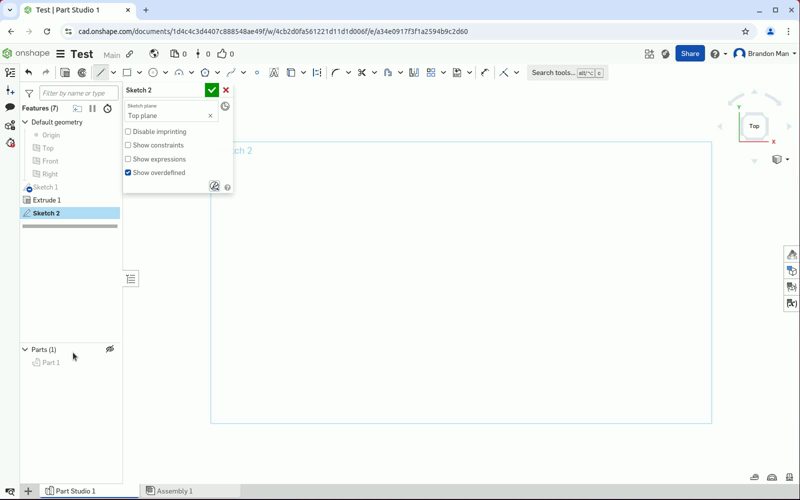
key_down(shift)
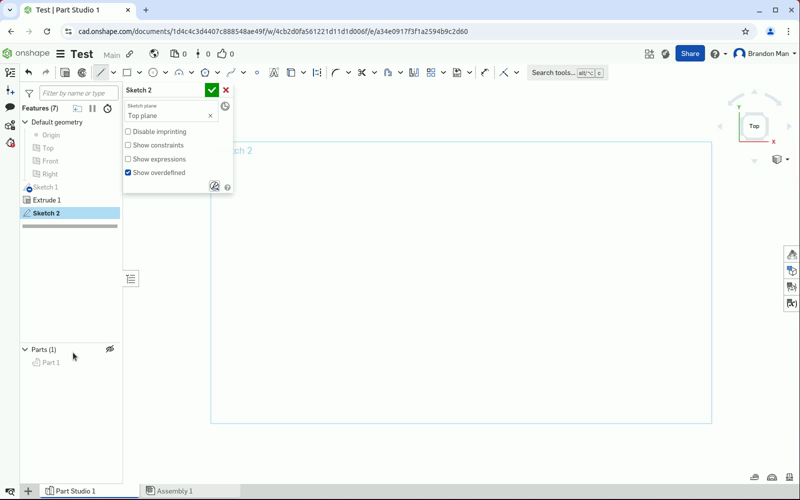
mouse_move(407, 187)
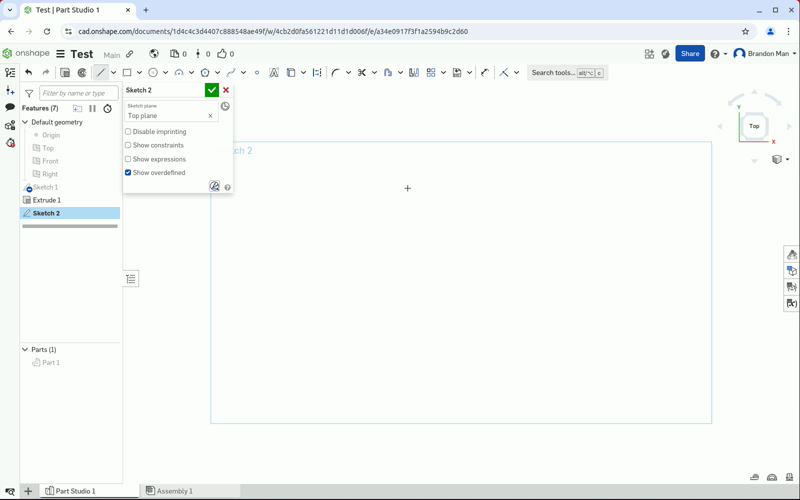
click(407, 187)
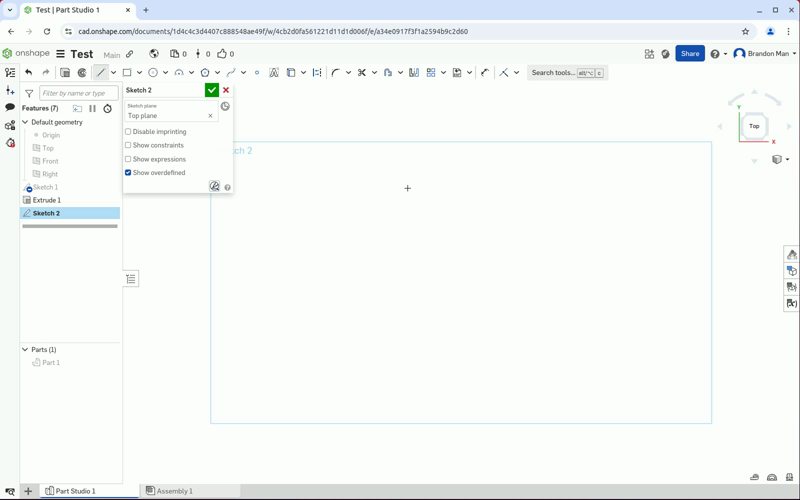
key_up(shift)
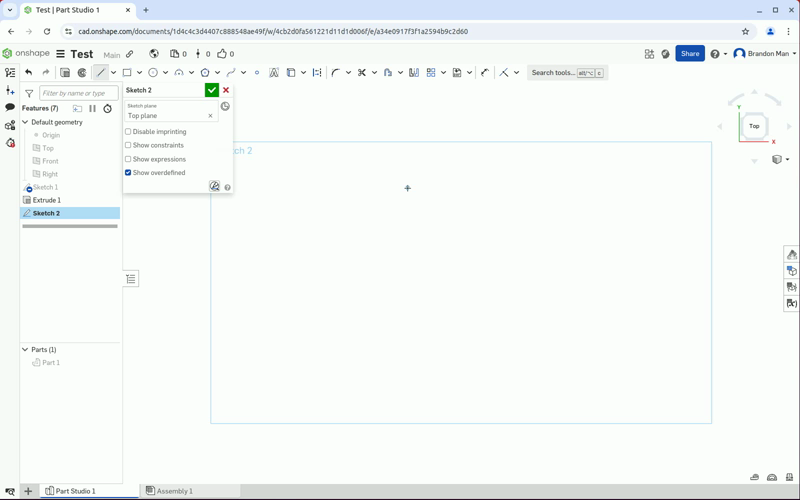
key_down(shift)
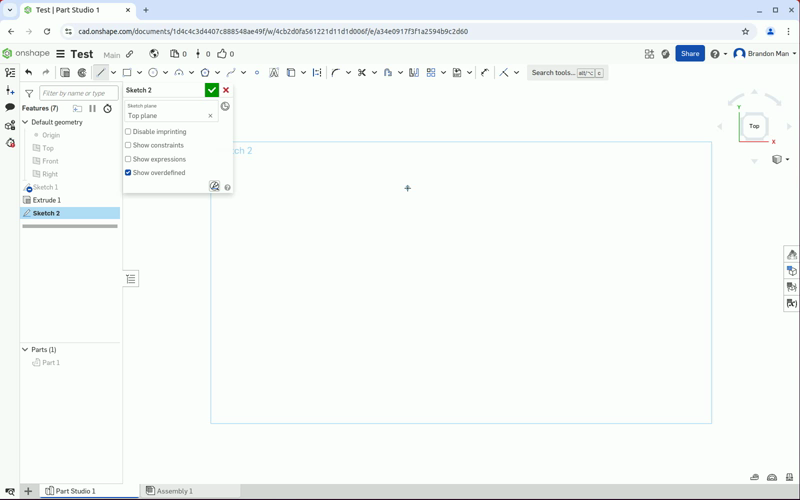
mouse_move(437, 187)
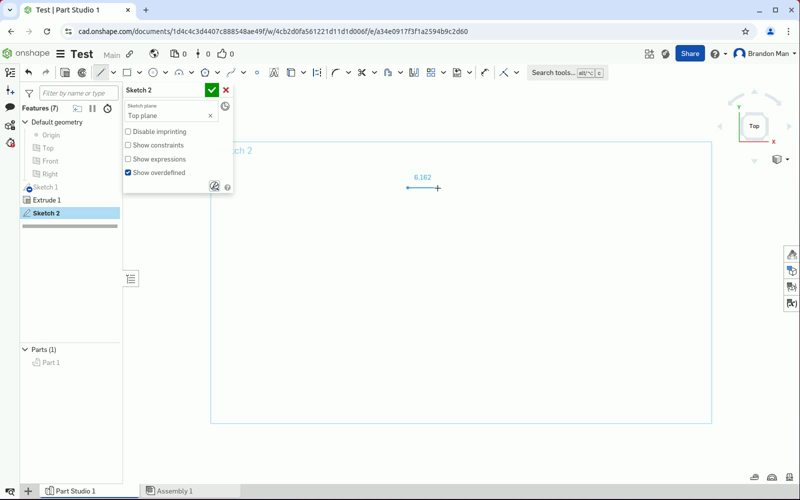
mouse_move(422, 187)
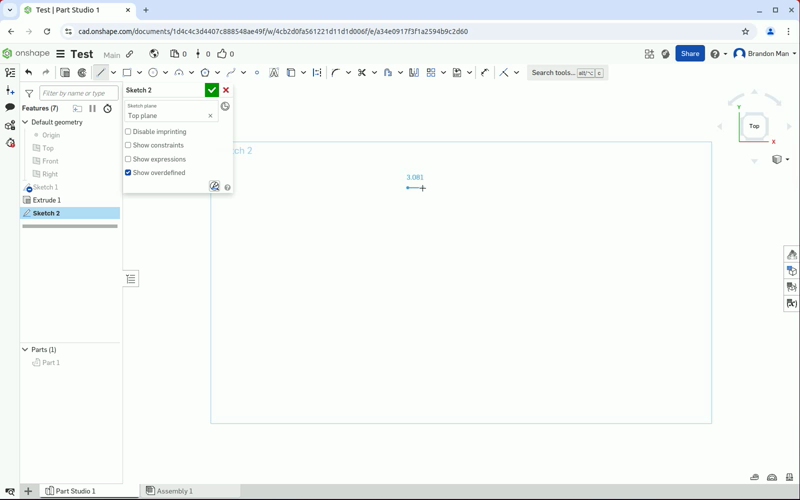
click(422, 187)
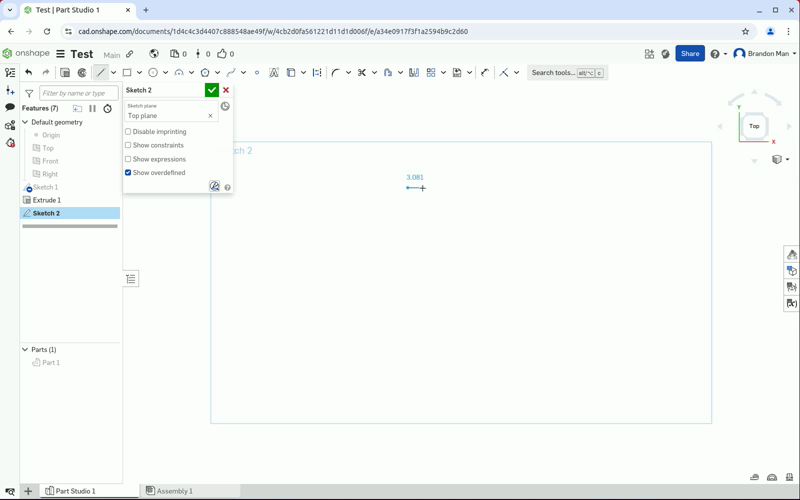
key_up(shift)
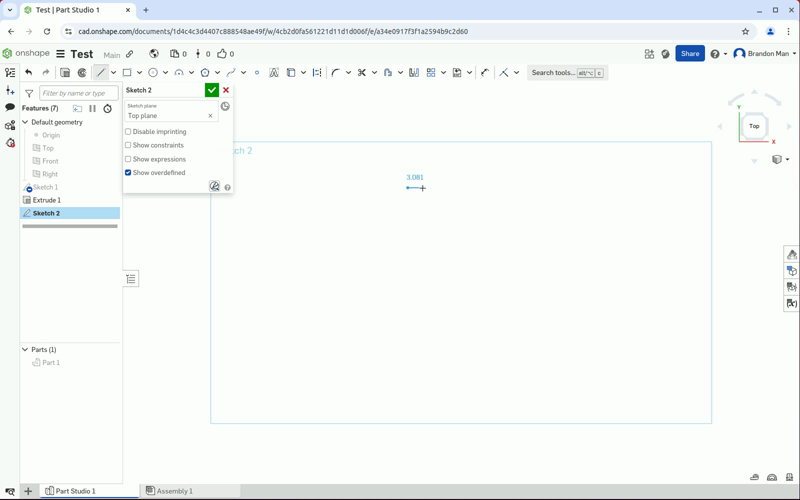
key_down(shift)
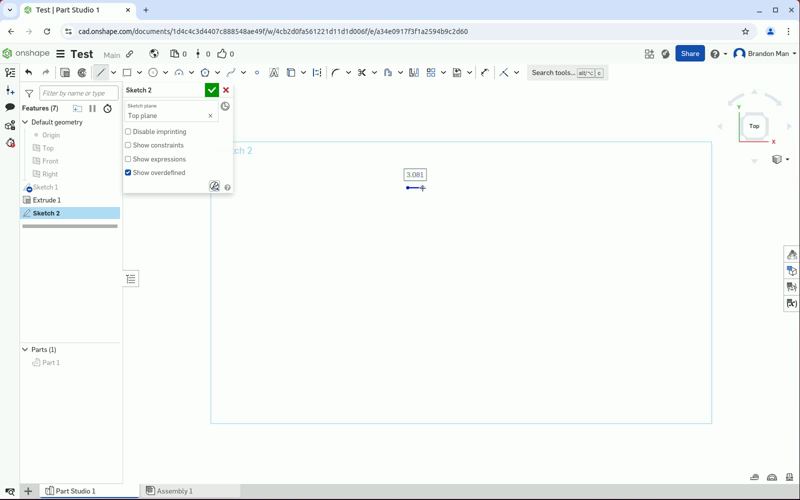
mouse_move(453, 187)
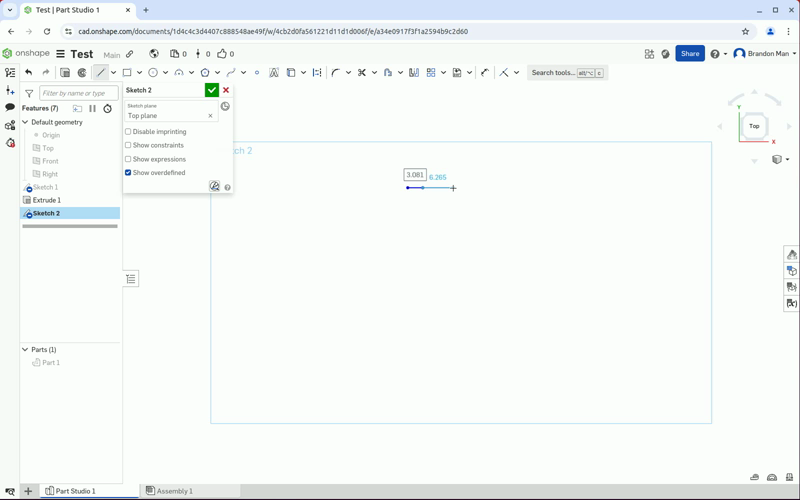
mouse_move(422, 175)
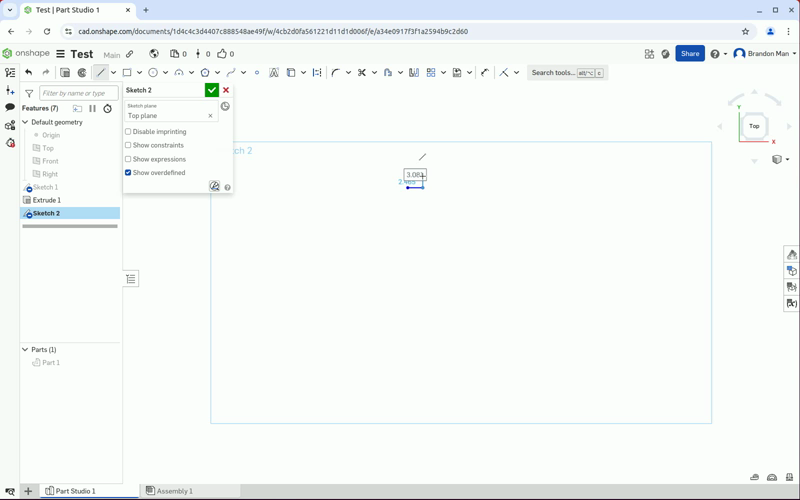
click(422, 175)
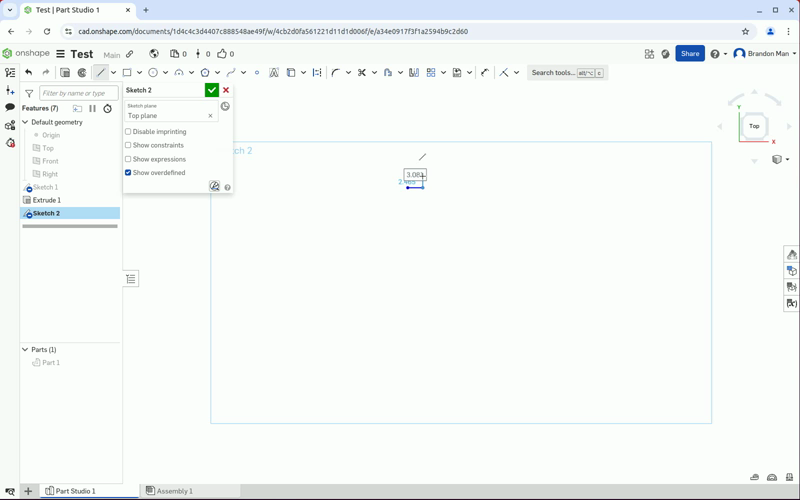
key_up(shift)
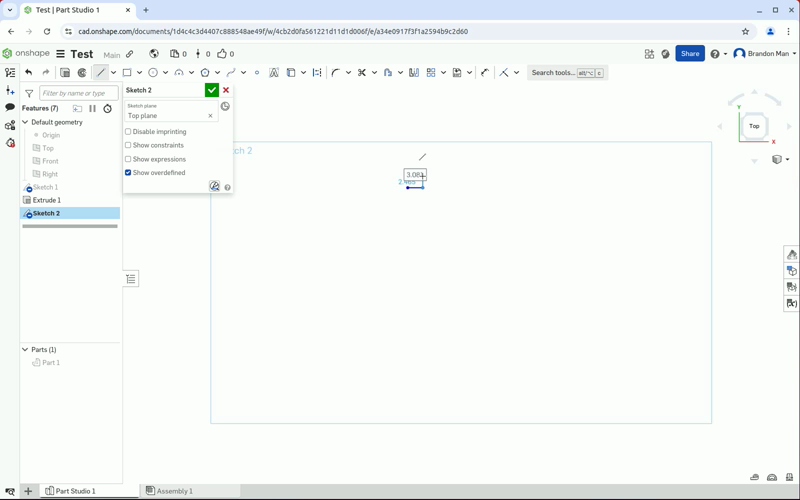
key_down(shift)
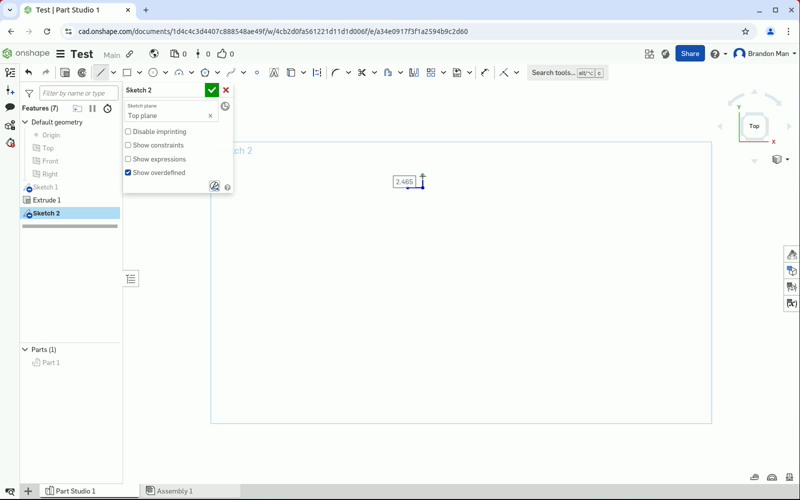
mouse_move(453, 175)
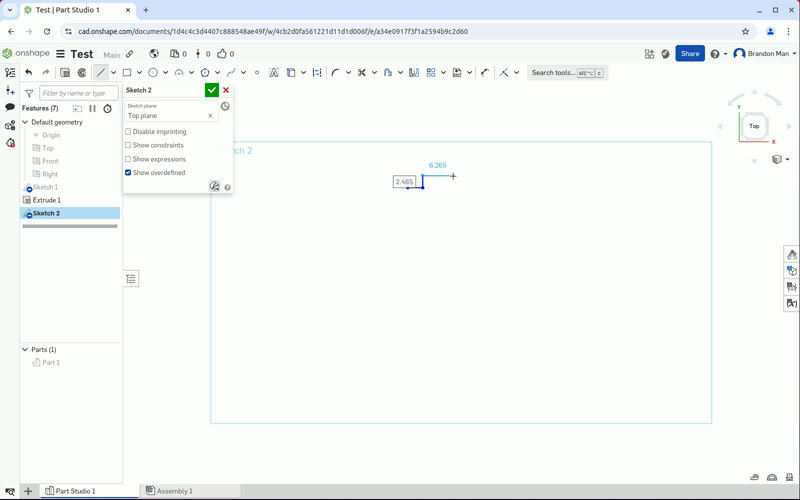
mouse_move(407, 175)
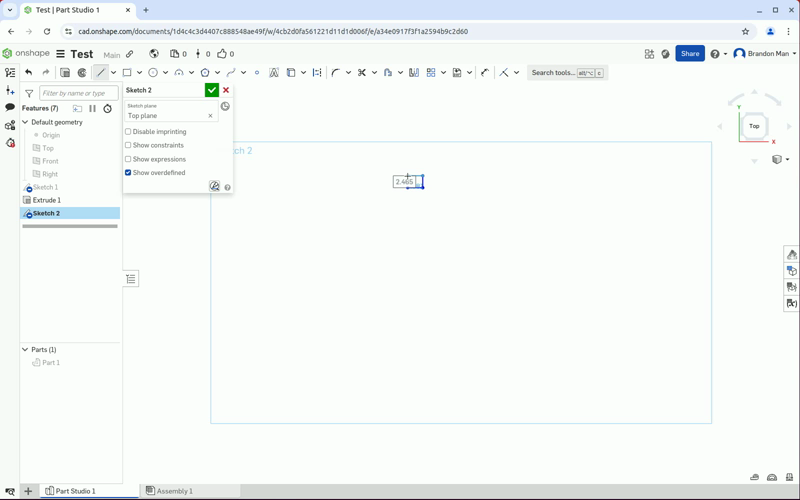
click(407, 175)
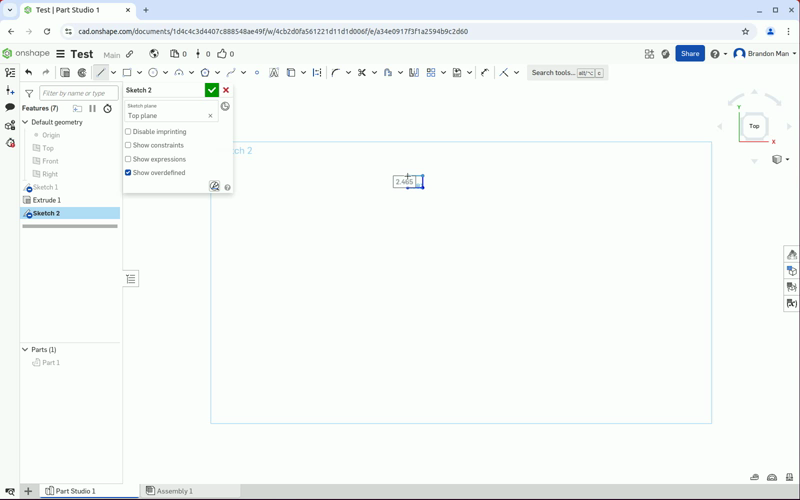
key_up(shift)
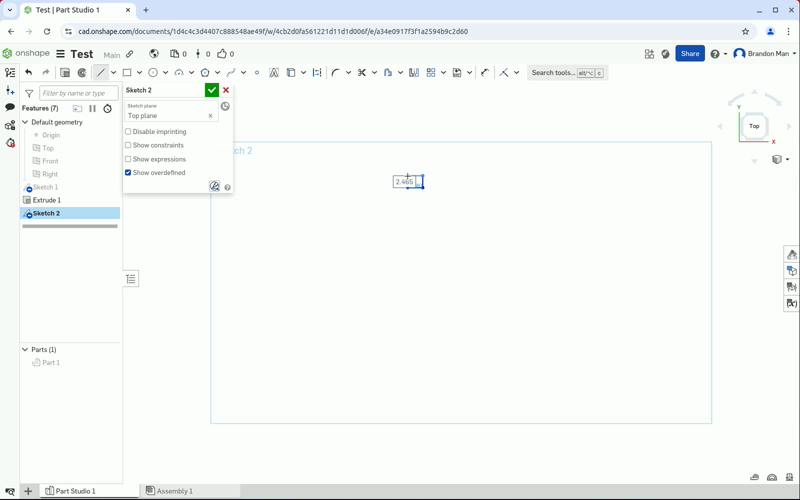
mouse_move(437, 175)
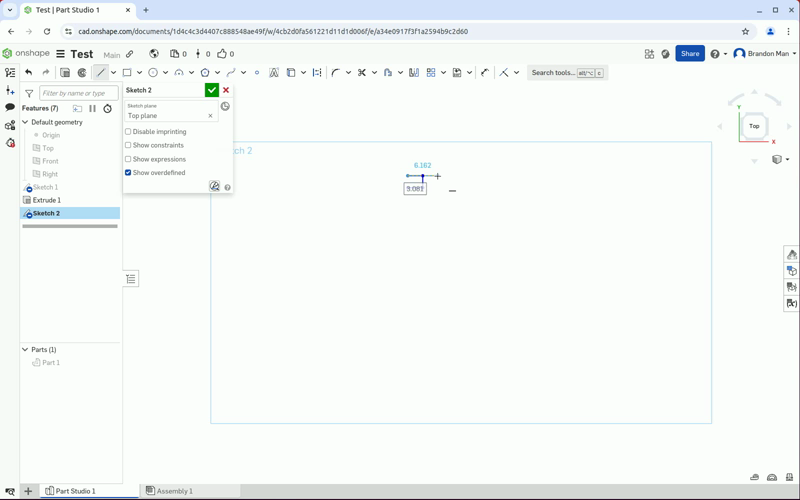
key_down(shift)
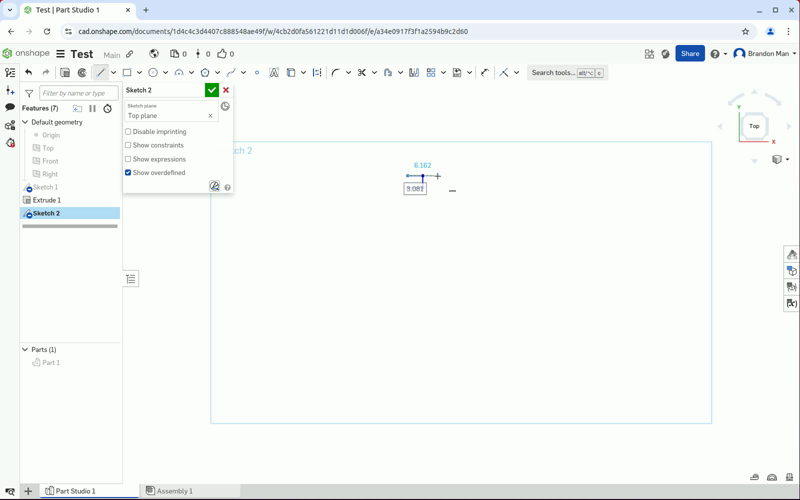
mouse_move(407, 187)
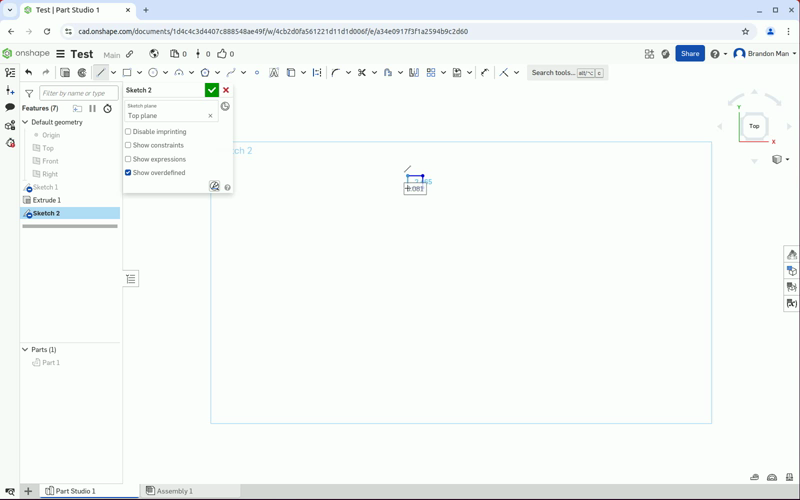
key_up(shift)
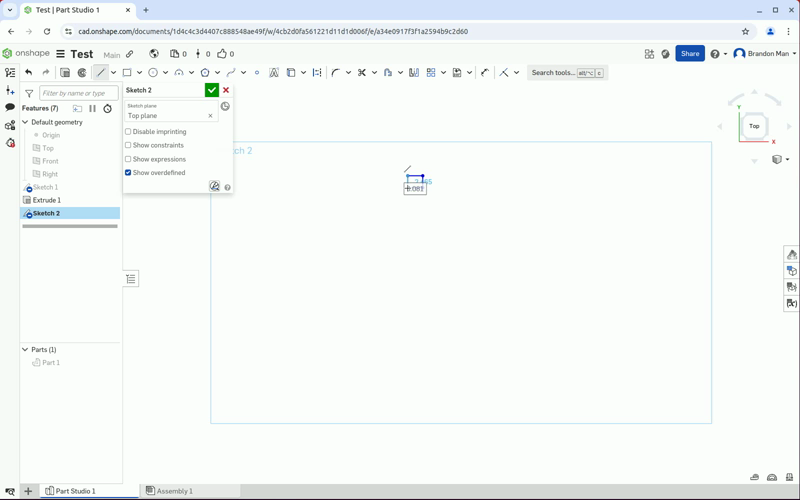
click(407, 187)
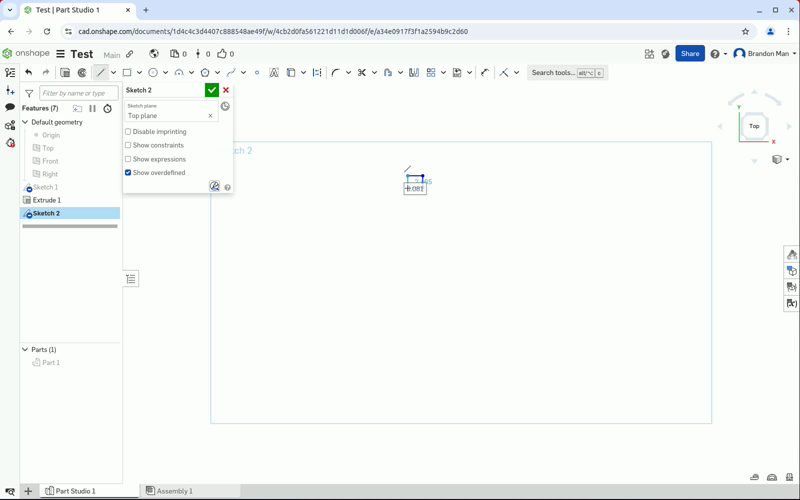
key(esc)
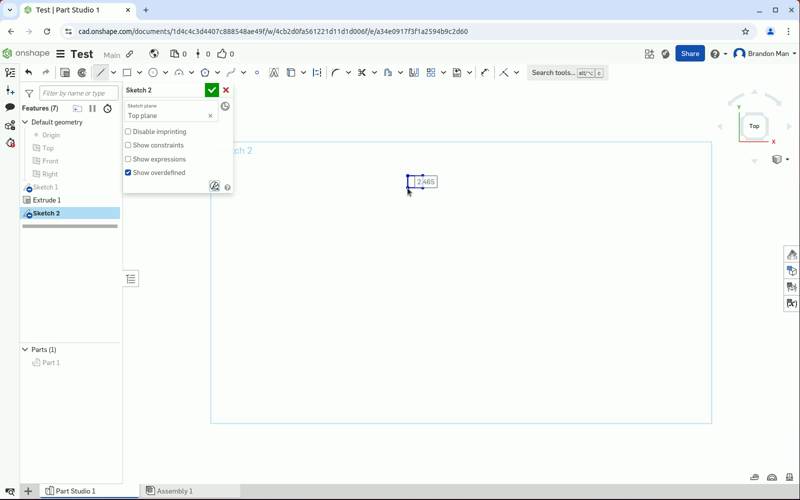
mouse_move(412, 184)
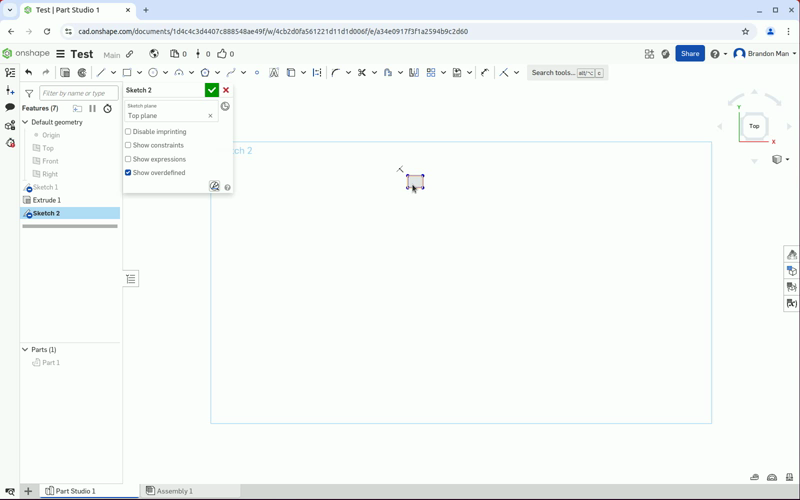
scroll(6)
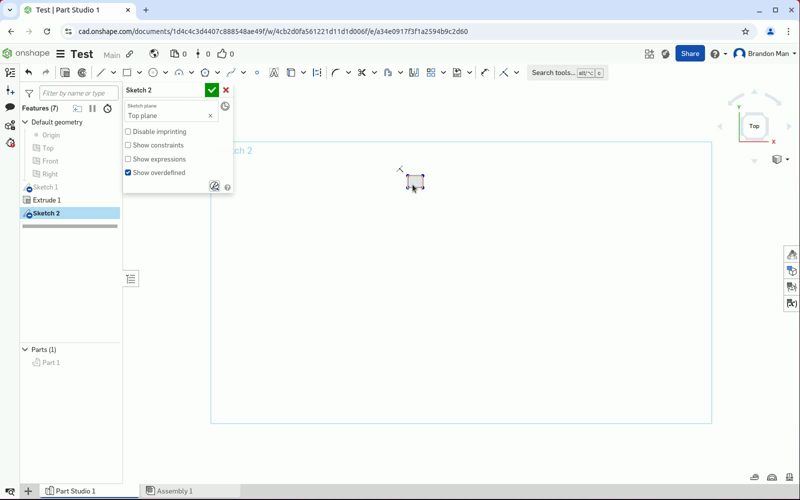
scroll(6)
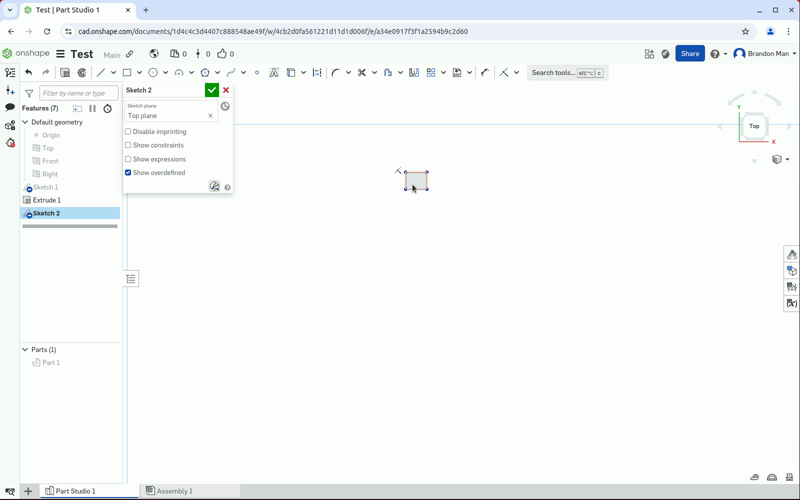
scroll(6)
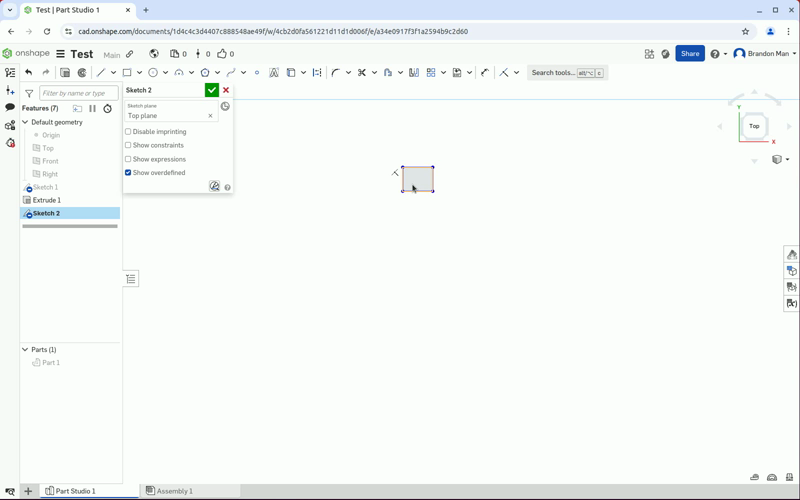
scroll(6)
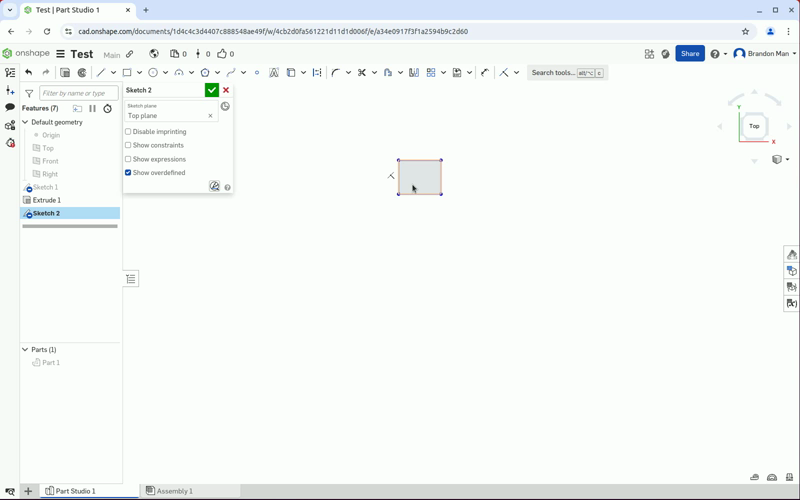
scroll(6)
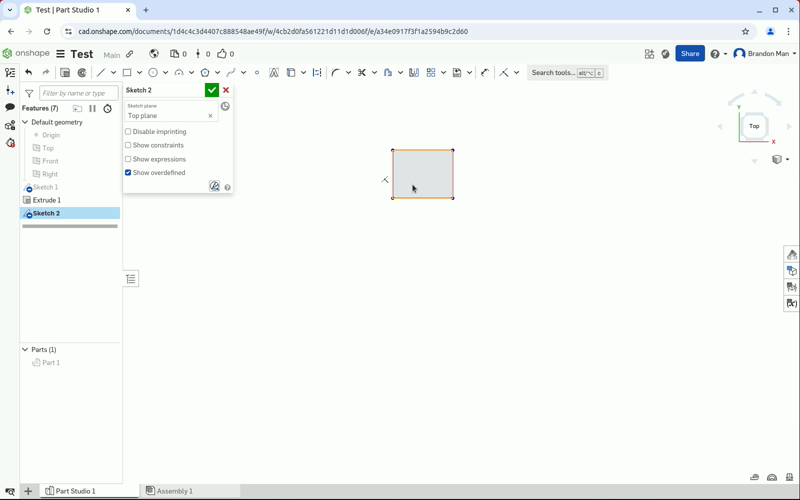
scroll(6)
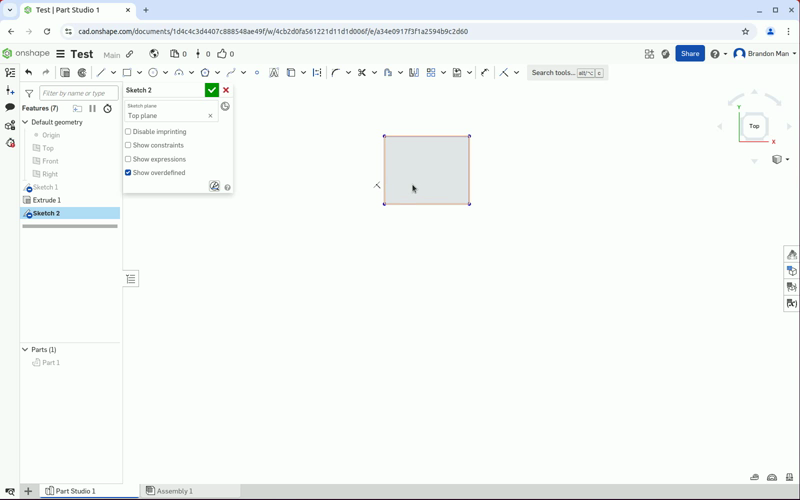
scroll(6)
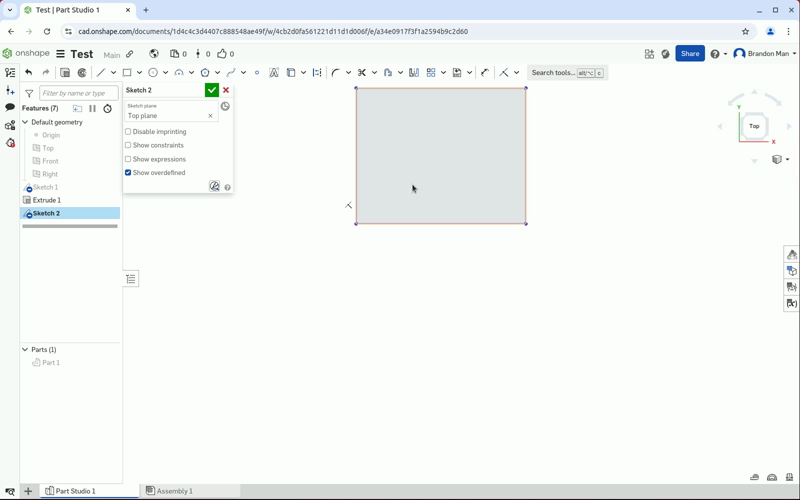
click(412, 184)
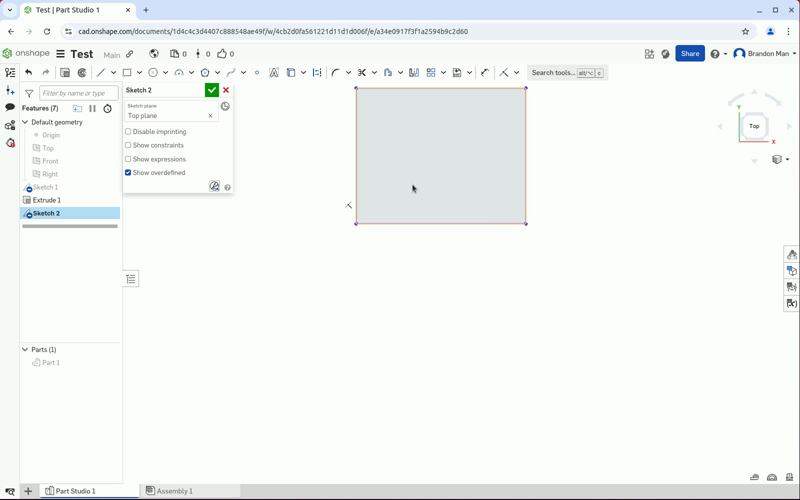
scroll(-6)
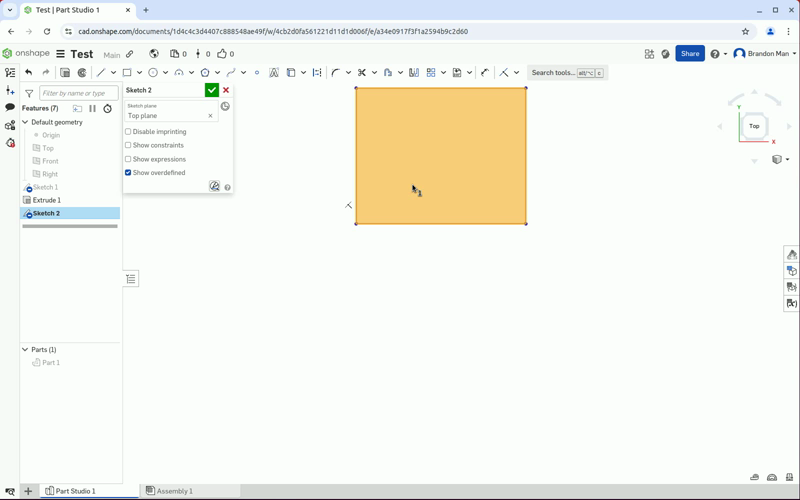
scroll(-6)
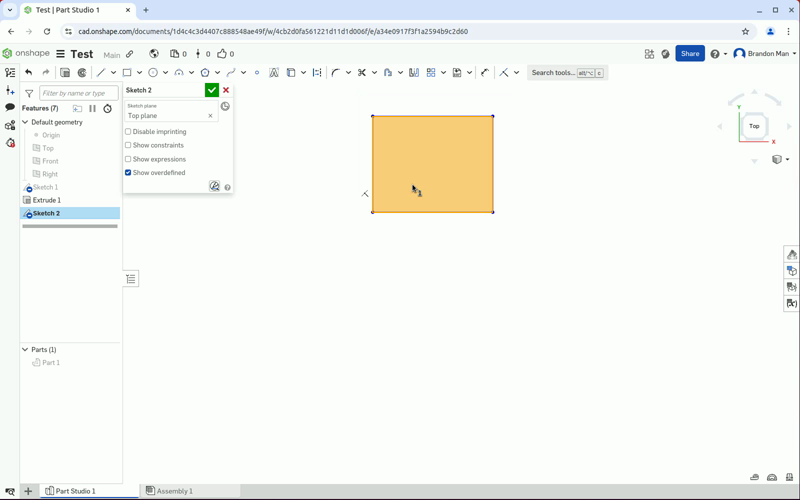
scroll(-6)
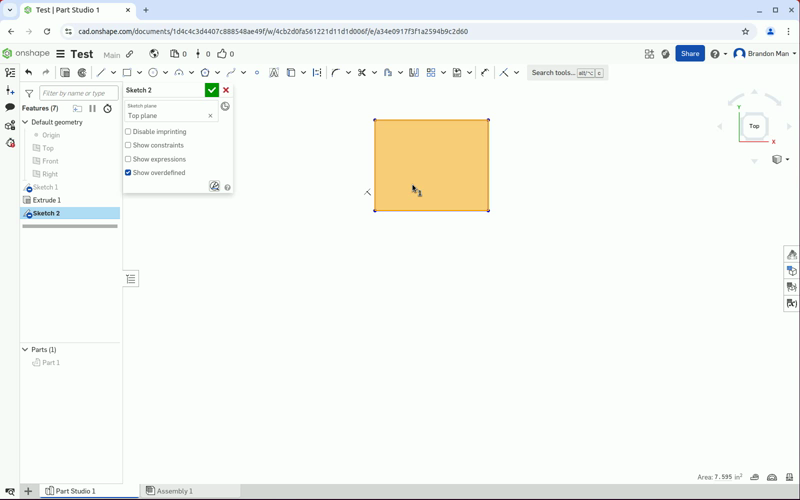
scroll(-6)
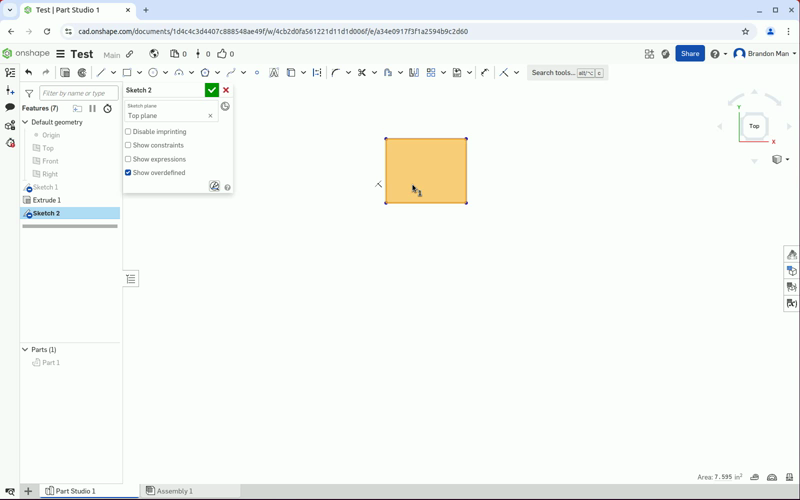
scroll(-6)
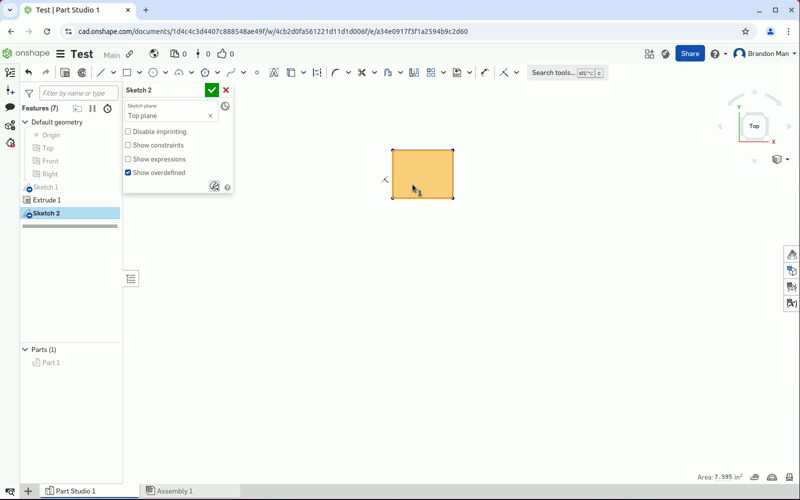
scroll(-6)
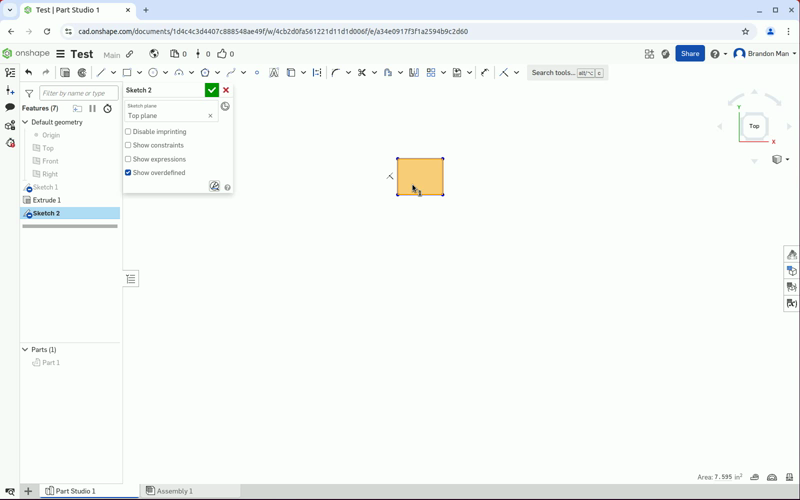
scroll(-6)
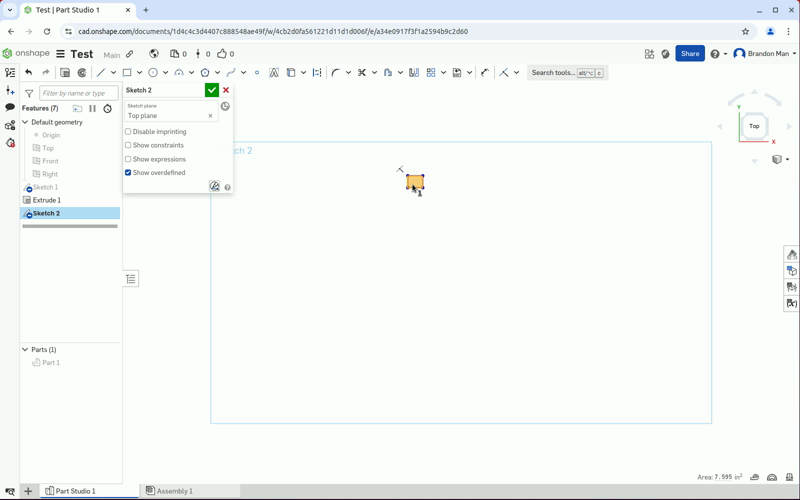
mouse_move(73, 352)
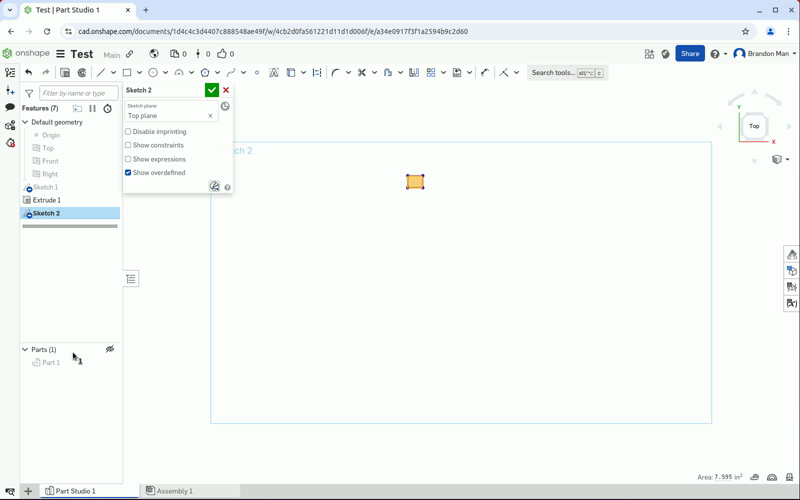
key(shift+y)
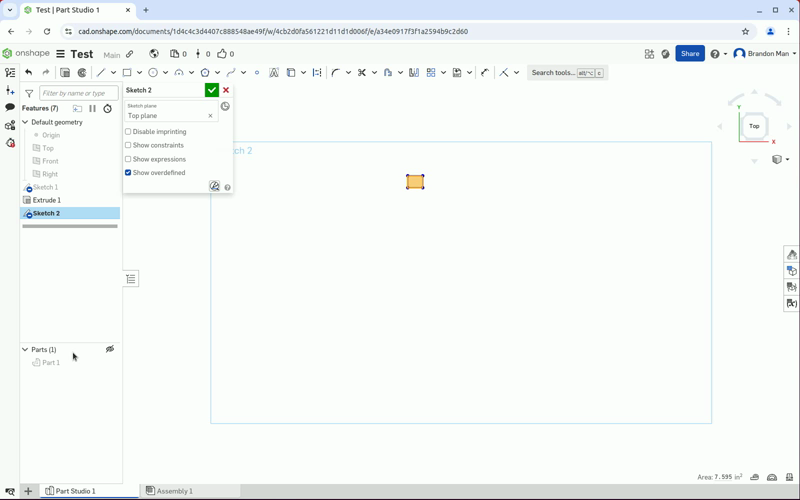
key(shift+e)
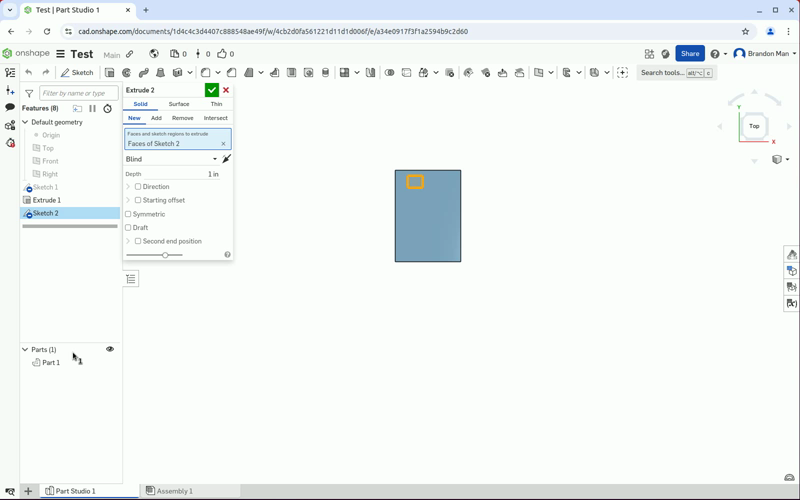
mouse_move(143, 106)
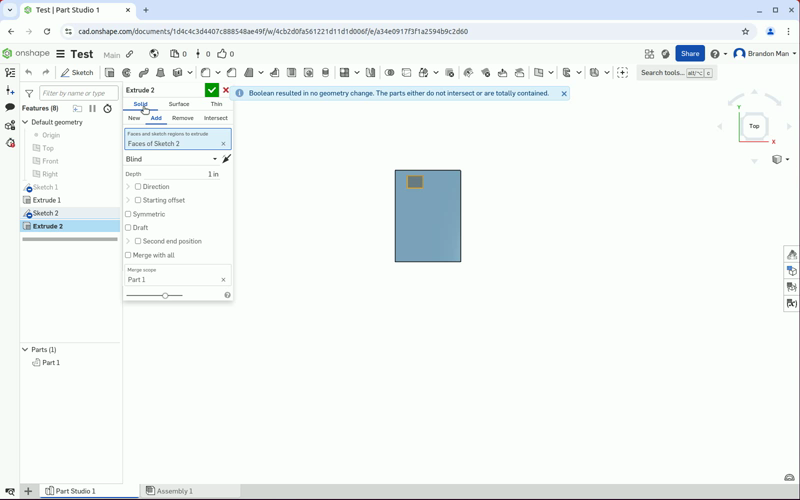
click(143, 106)
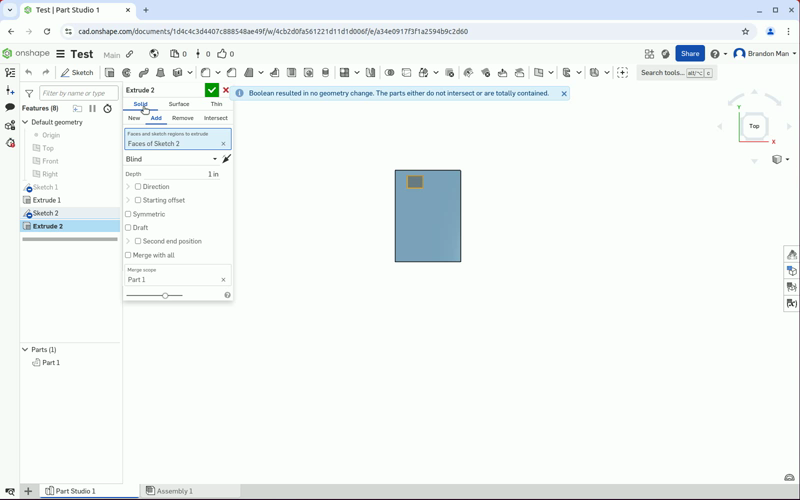
mouse_move(137, 120)
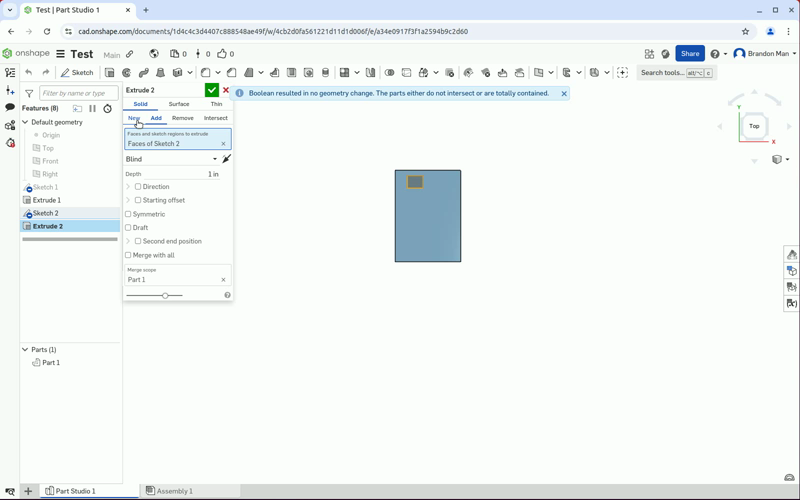
click(137, 120)
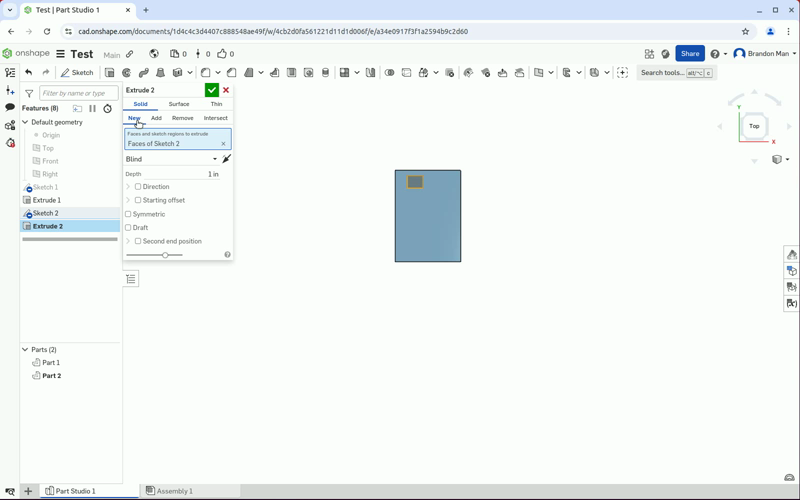
key(tab, 4)
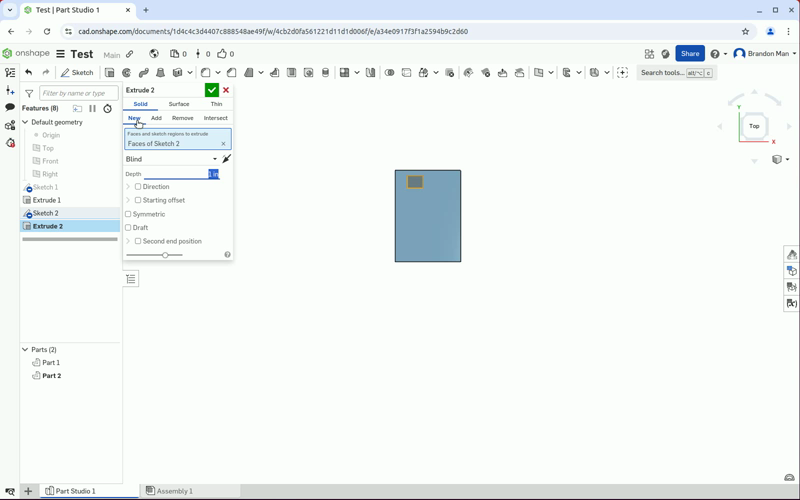
text(7.221)
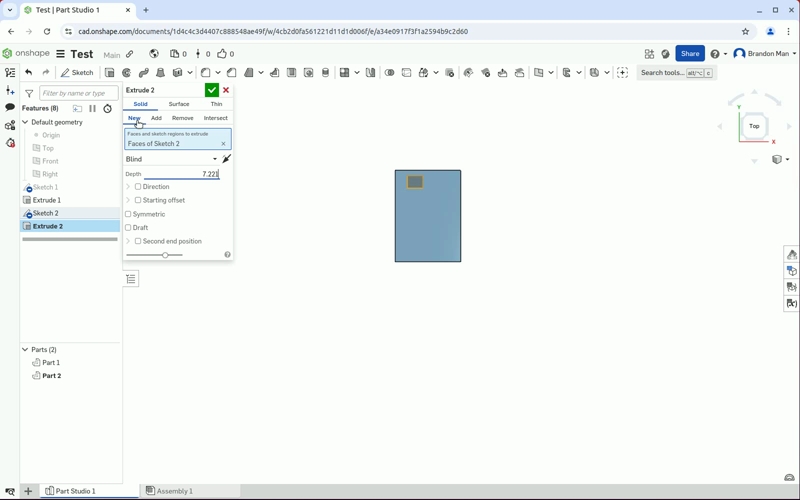
key(enter)
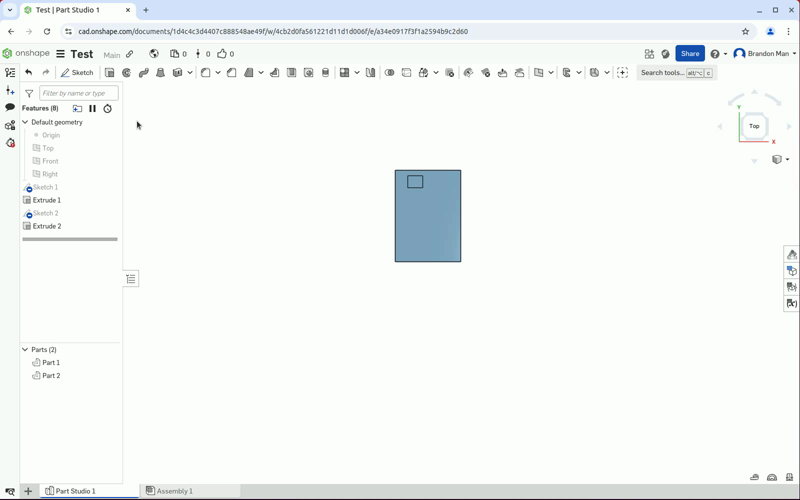
key(shift+h)
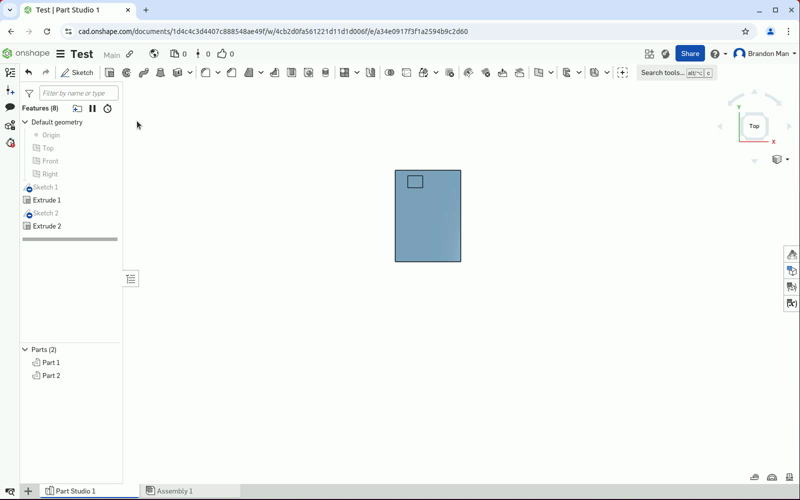
key(shift+h)
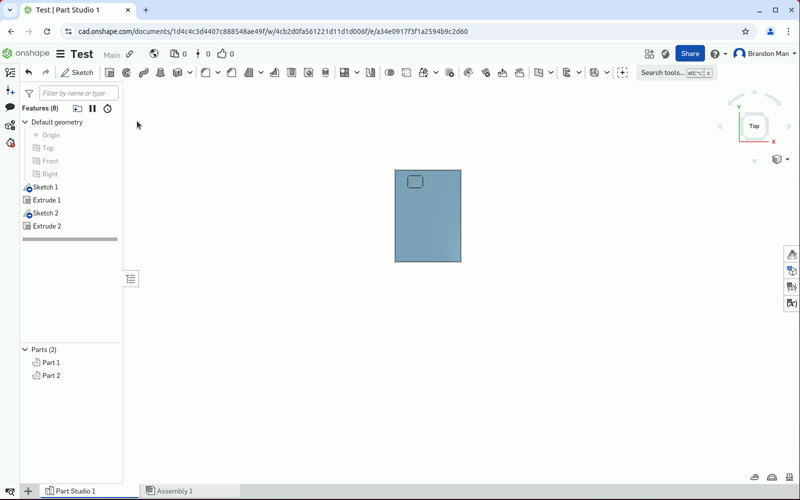
key(shift+7)
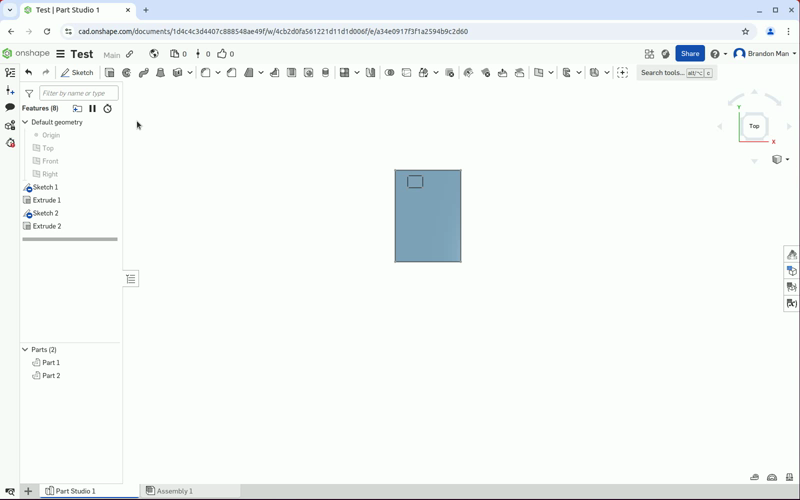
key(up, 3)
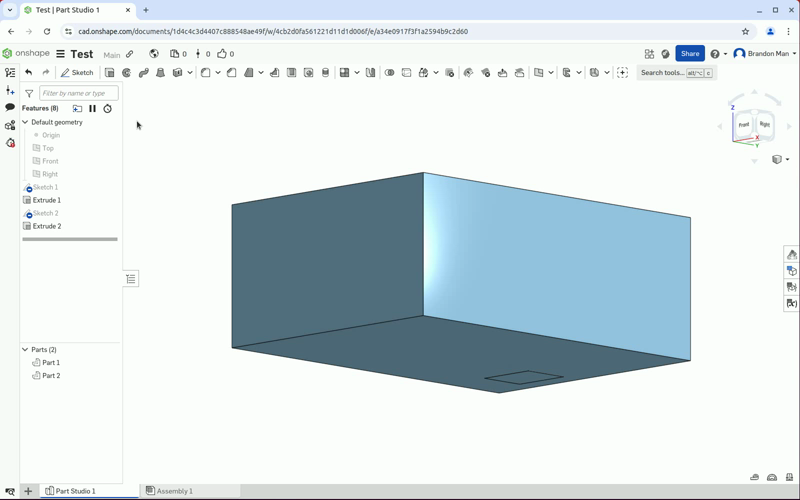
key(left, 3)
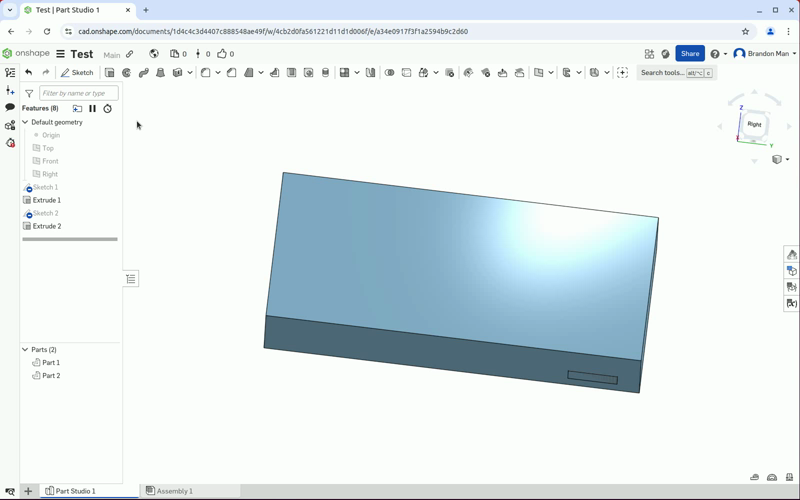
key(right, 3)
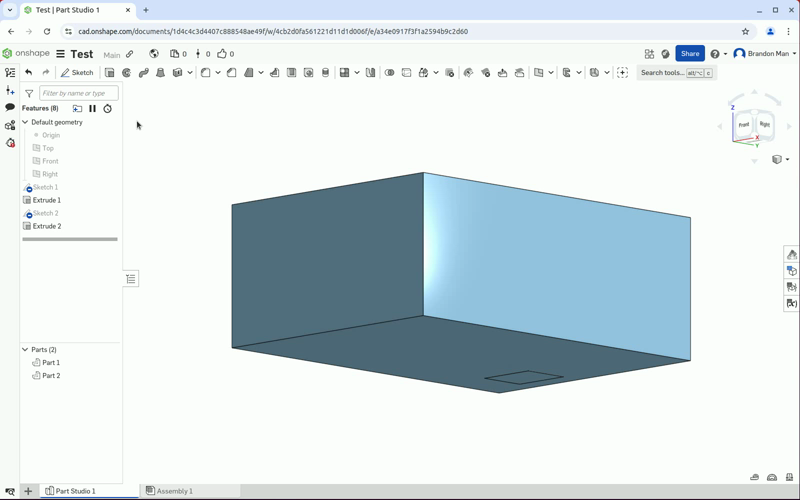
key(down, 3)
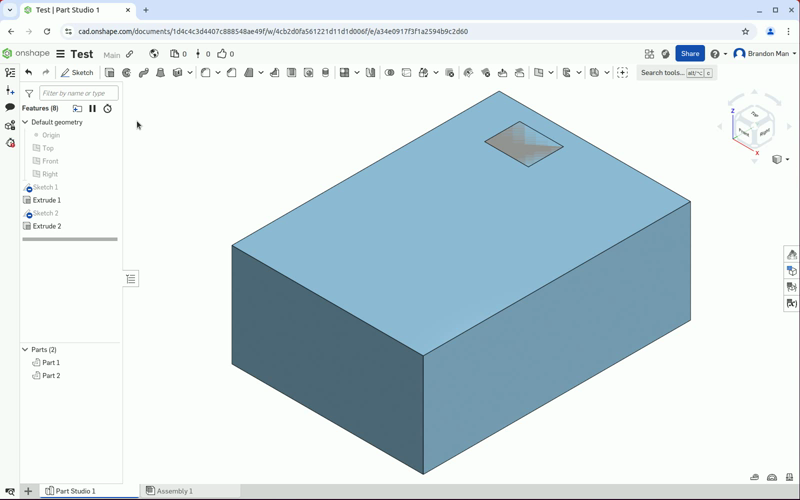
mouse_move(73, 189)
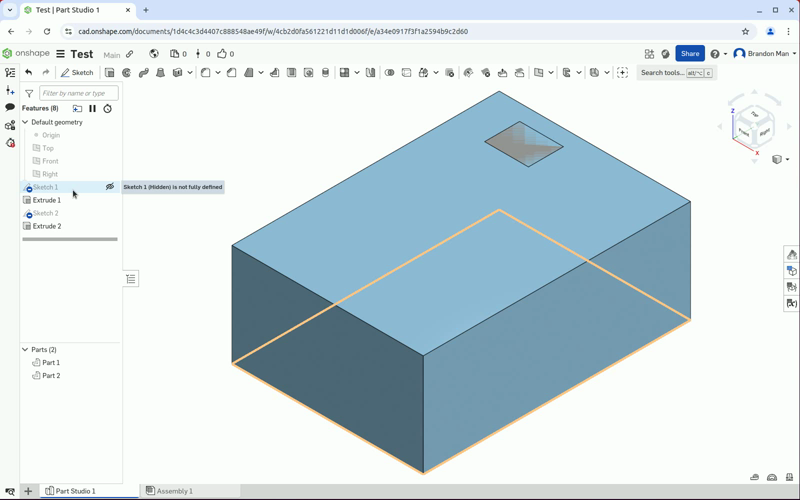
click(73, 189)